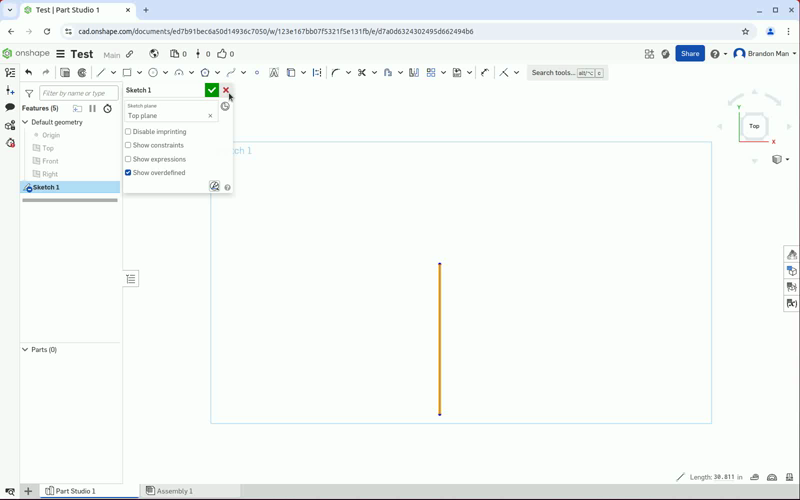
key(shift+h)
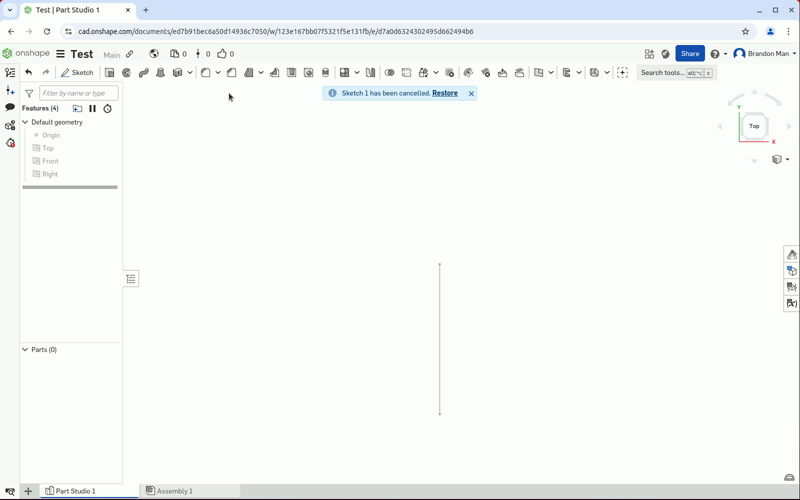
mouse_move(73, 352)
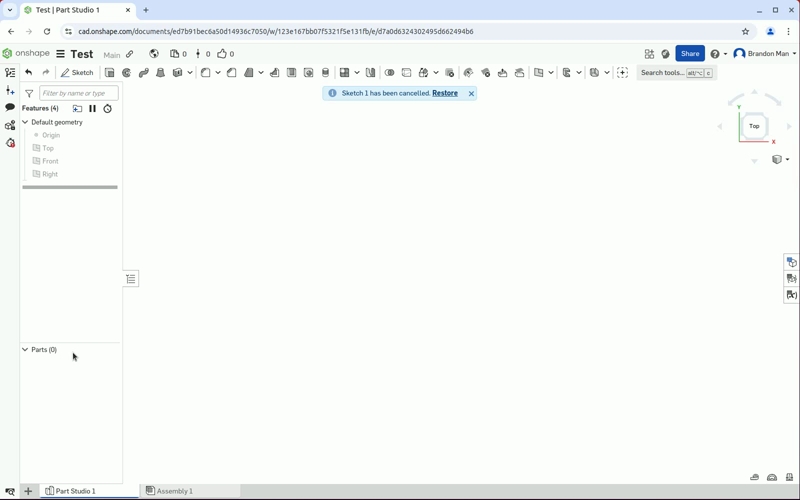
key(y)
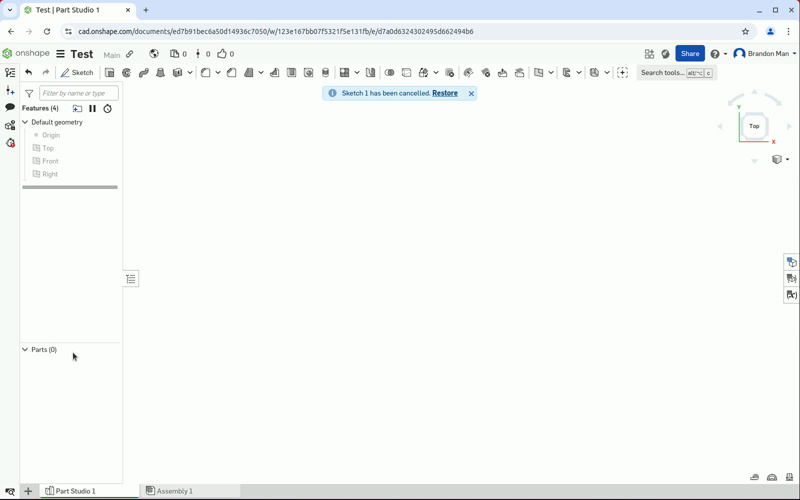
key(shift+p)
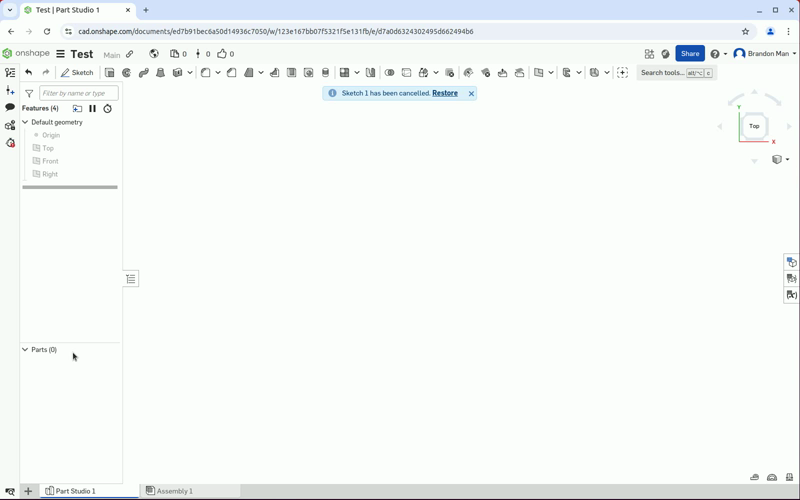
key(space)
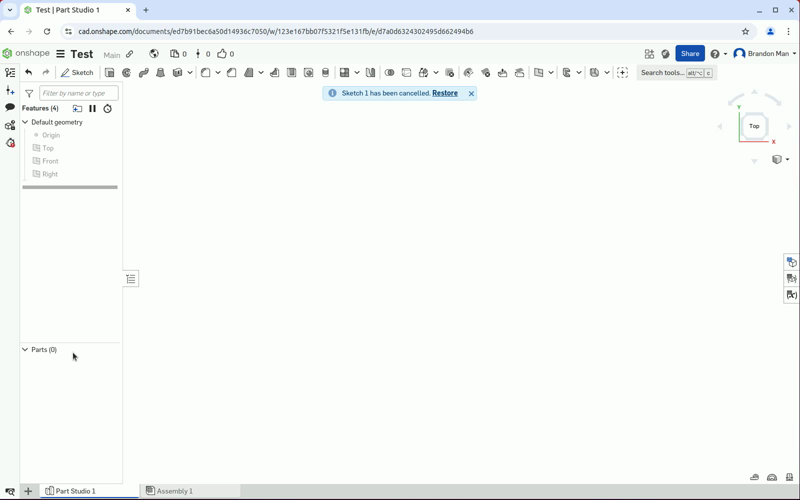
key_down(shift)
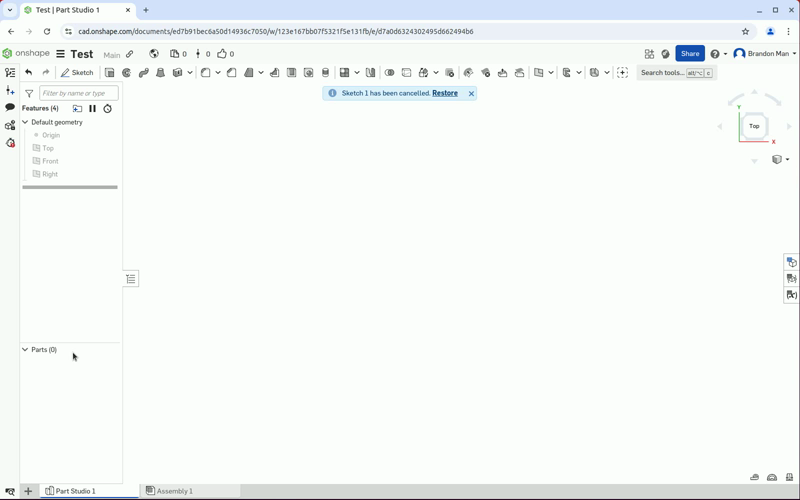
key(up)
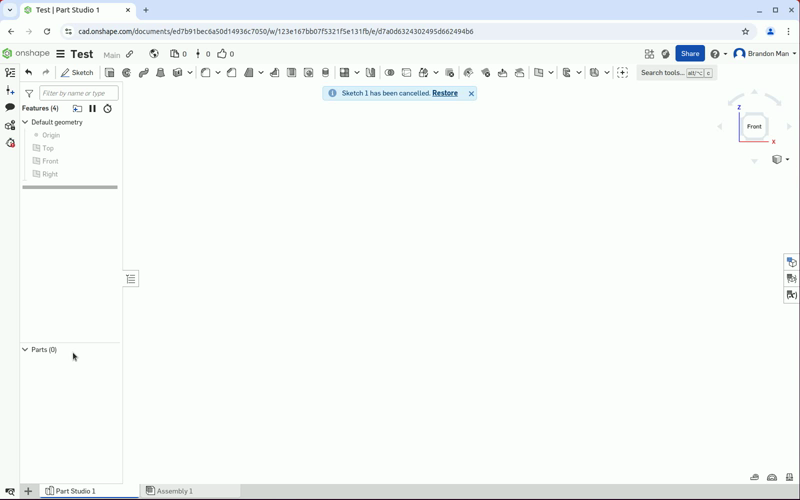
key_up(shift)
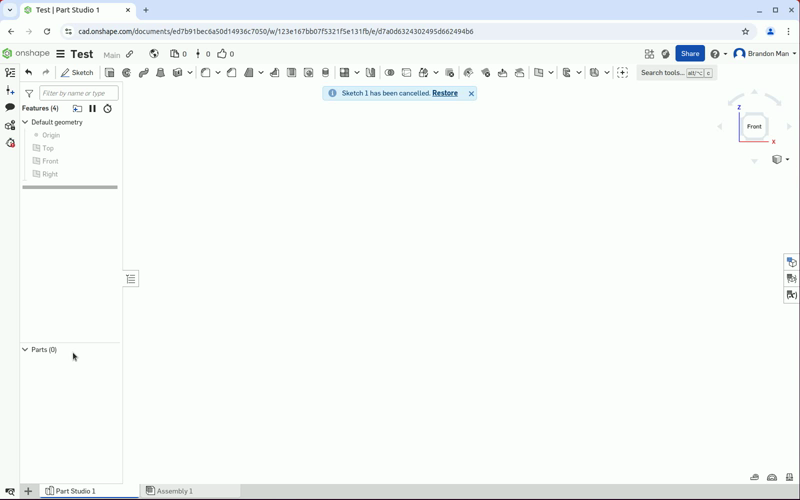
mouse_move(73, 352)
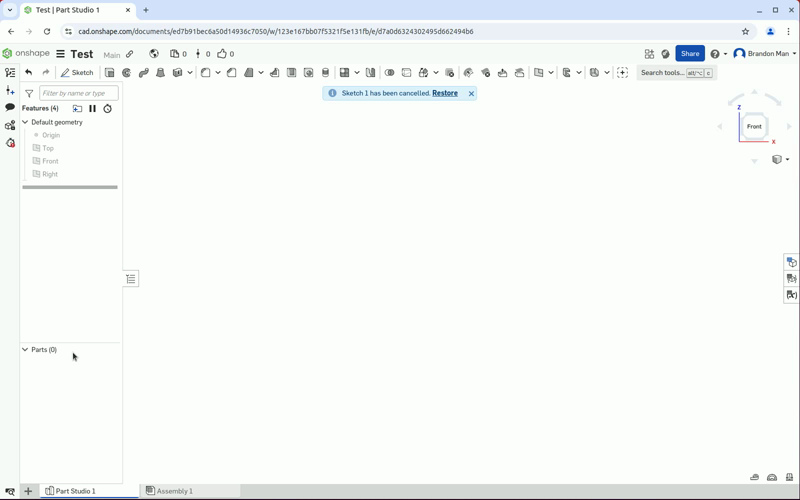
key(shift+y)
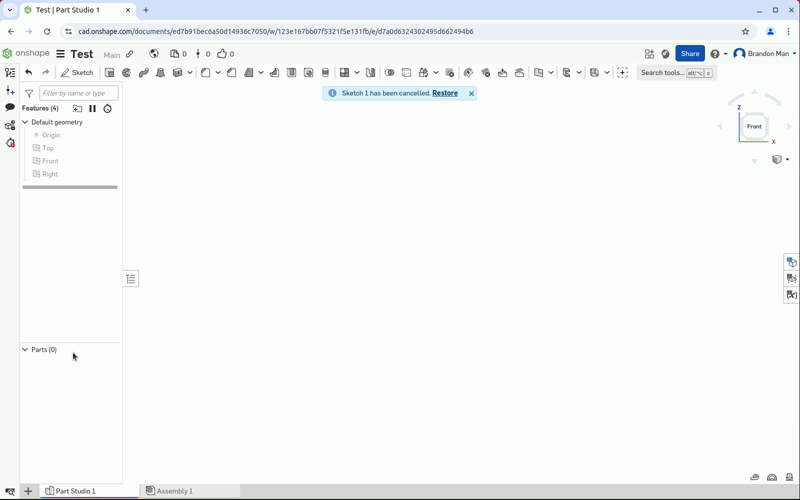
key(shift+s)
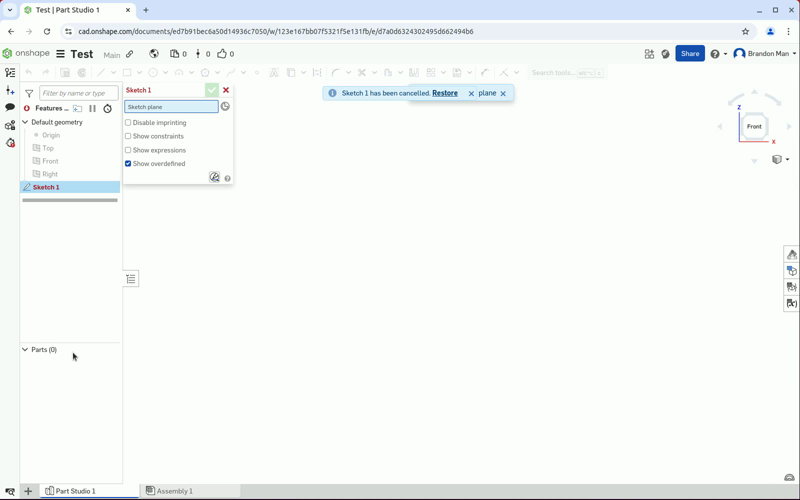
mouse_move(73, 163)
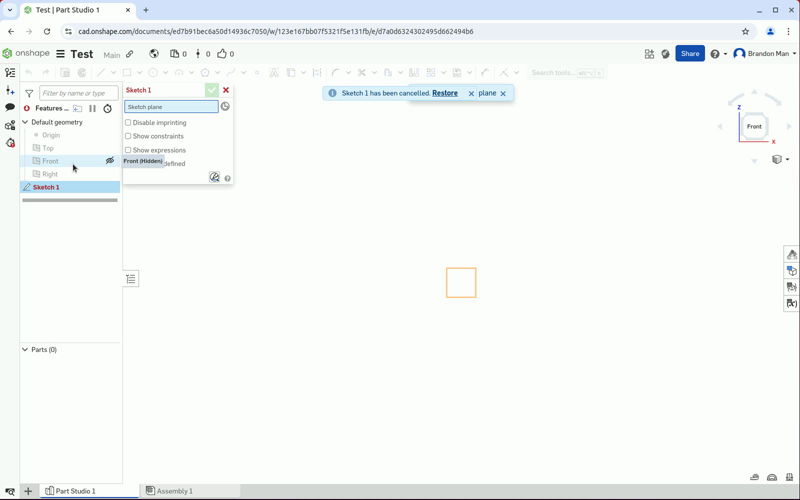
click(73, 163)
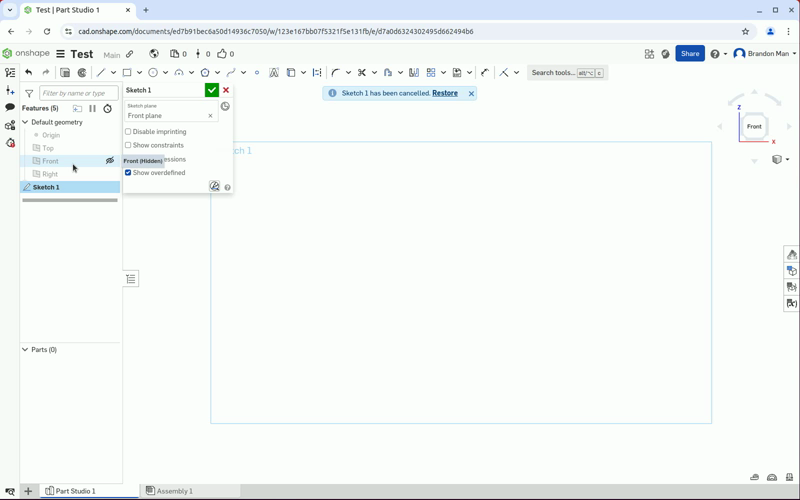
mouse_move(73, 352)
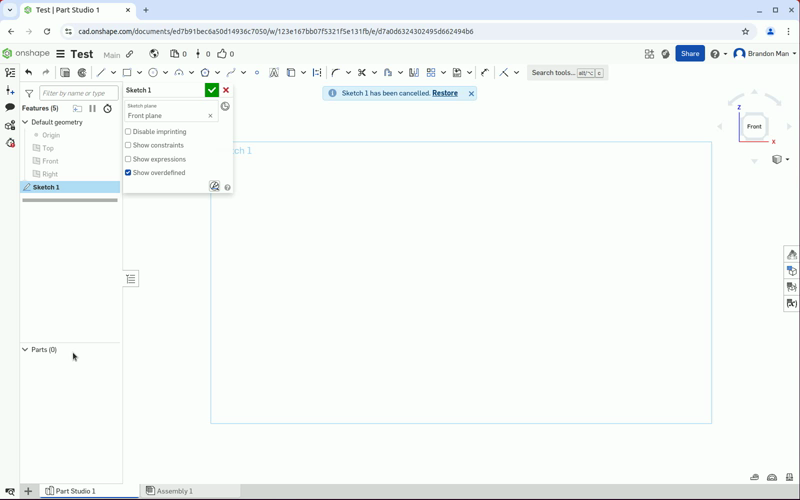
key(y)
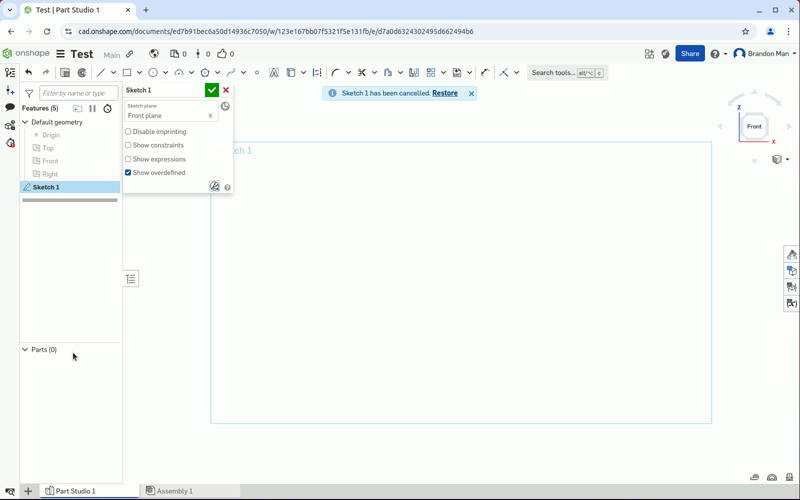
key(l)
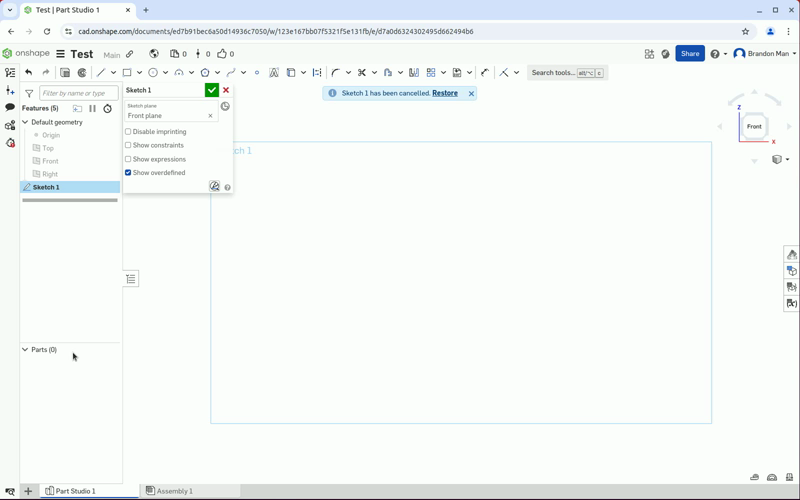
key_down(shift)
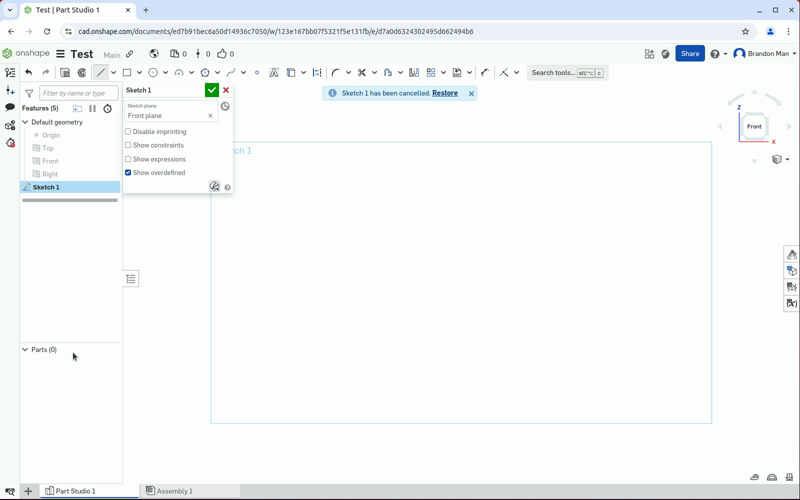
mouse_move(348, 261)
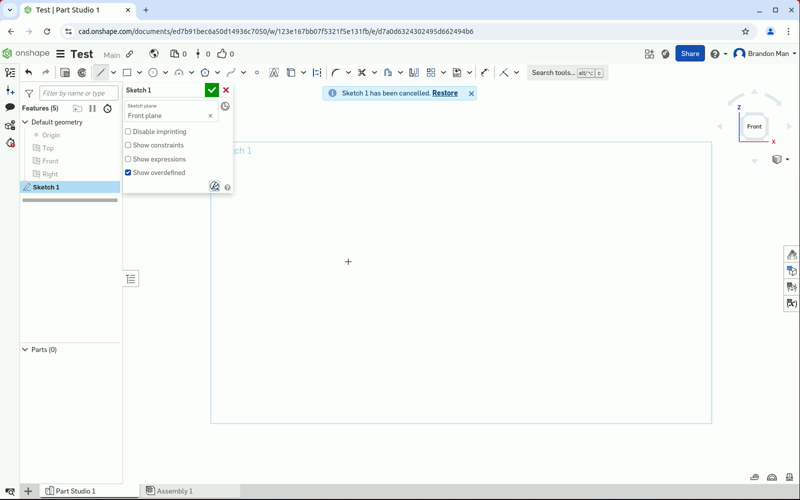
click(348, 261)
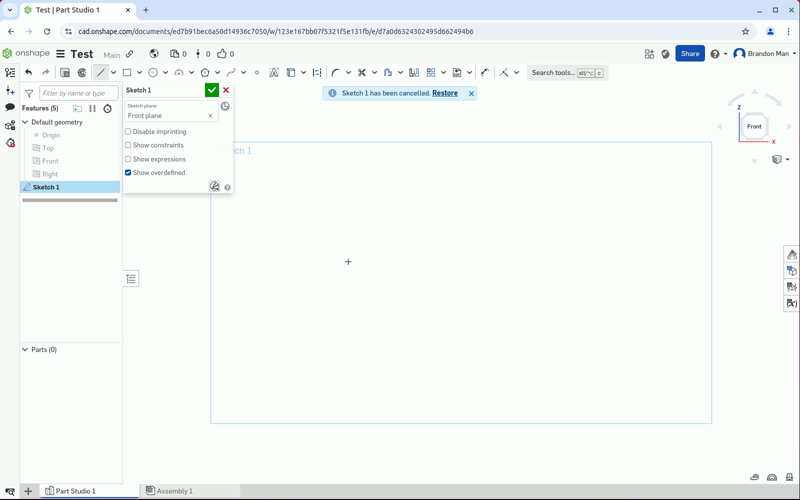
key_up(shift)
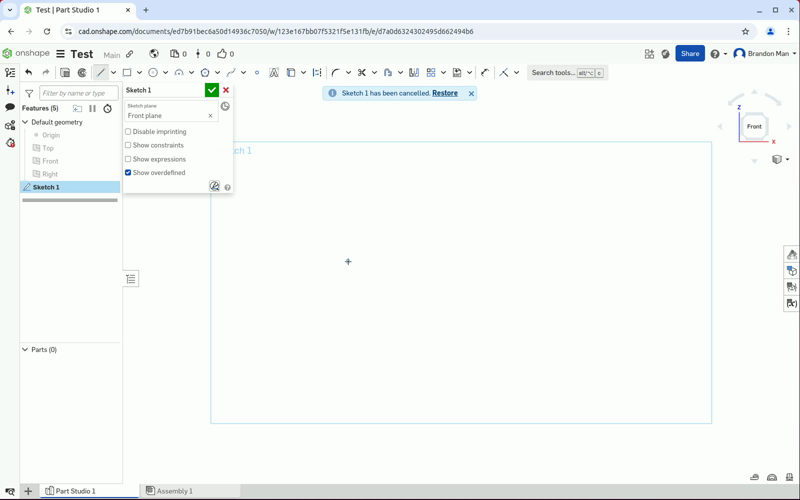
key_down(shift)
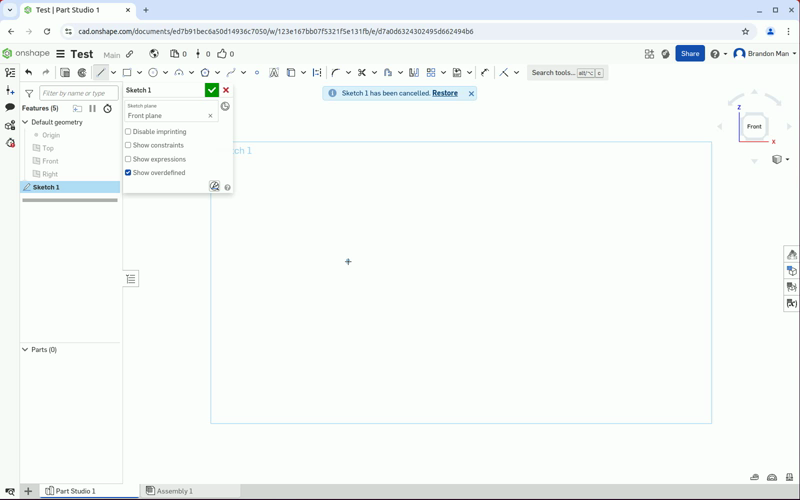
mouse_move(378, 261)
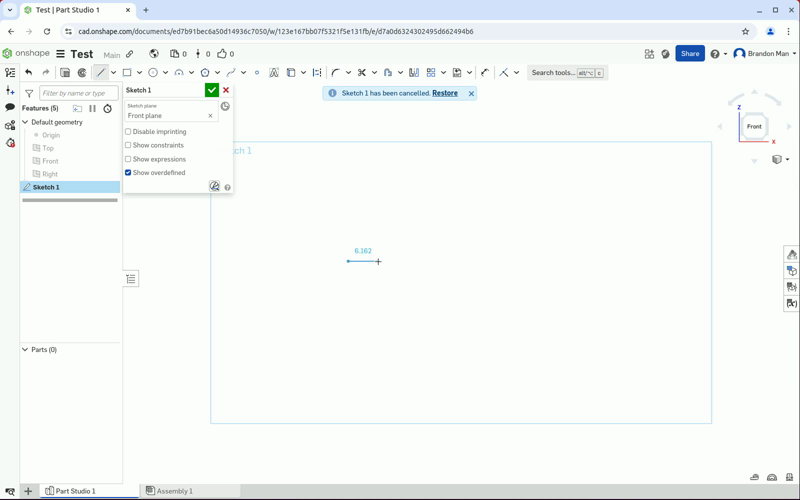
mouse_move(373, 261)
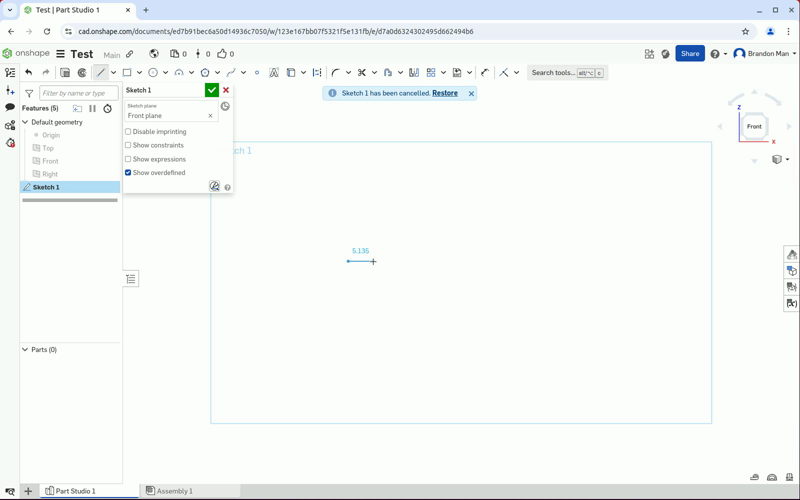
click(373, 261)
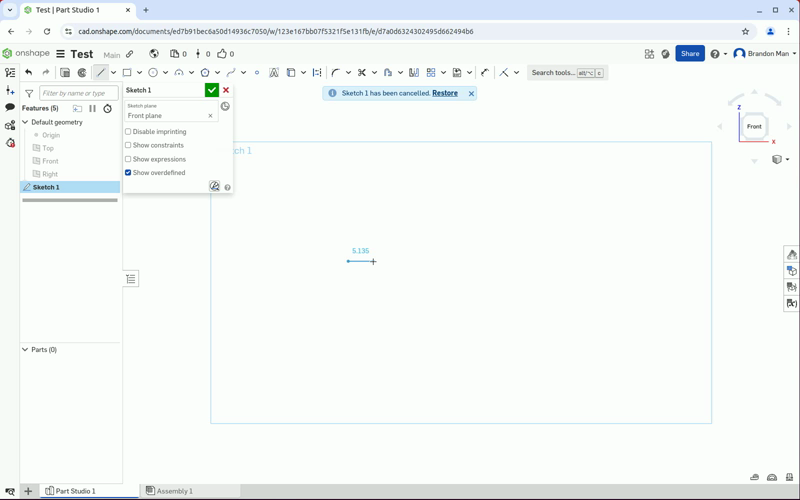
key_up(shift)
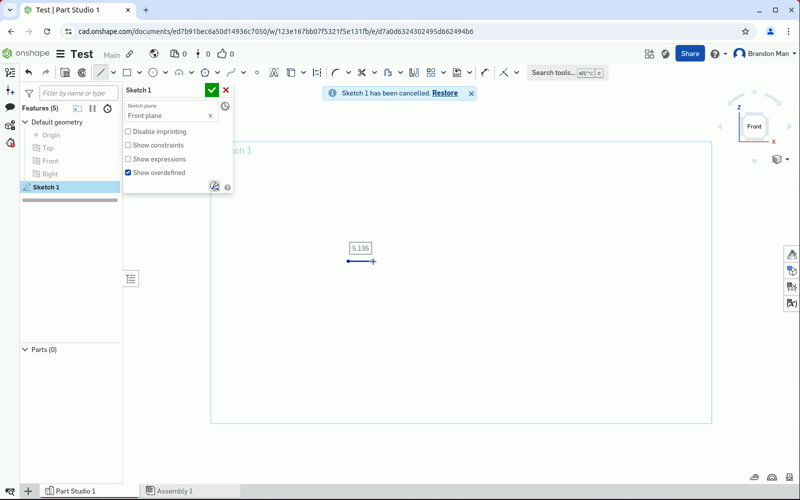
key_down(shift)
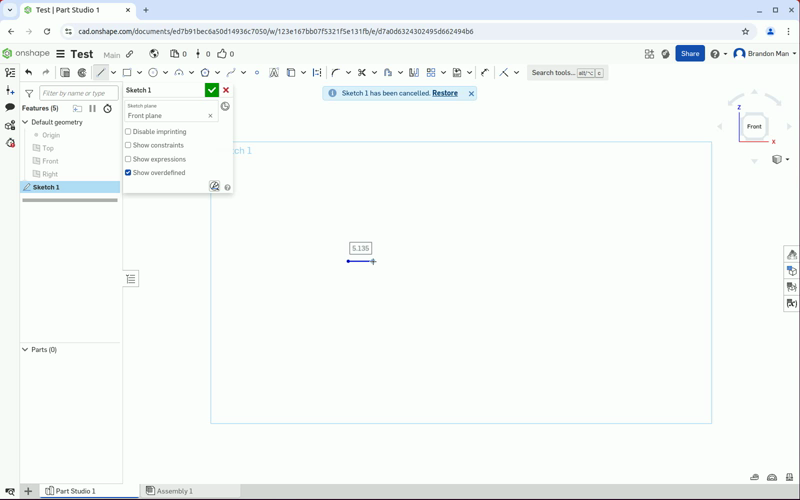
mouse_move(403, 261)
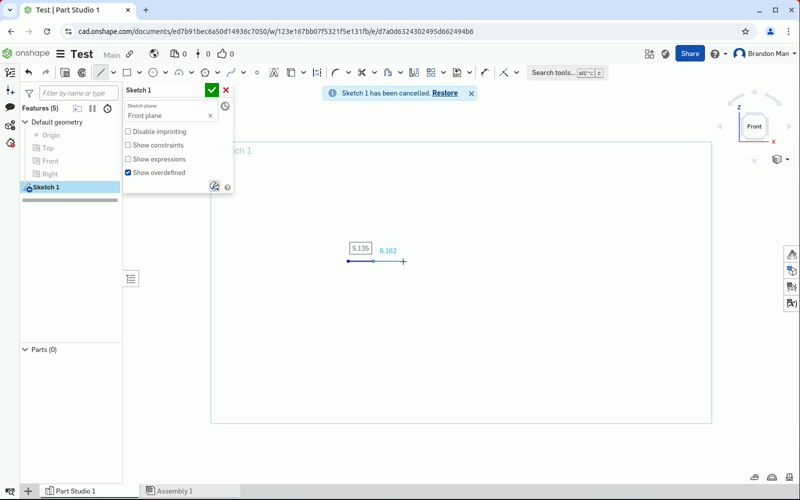
mouse_move(373, 249)
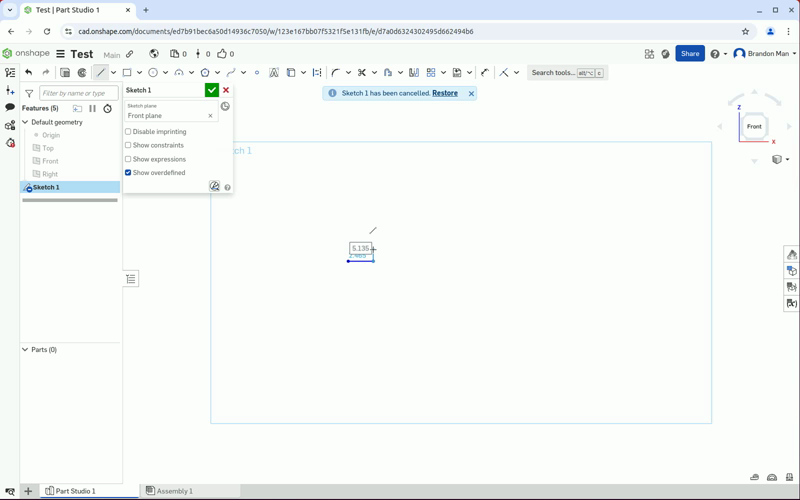
click(373, 249)
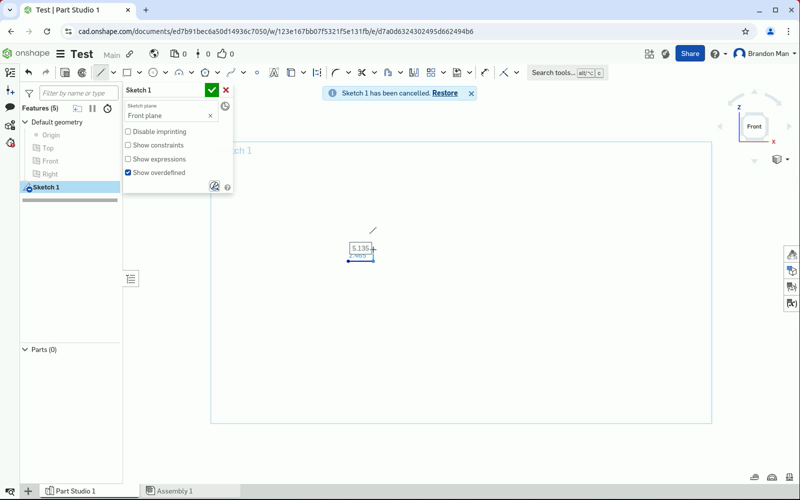
key_up(shift)
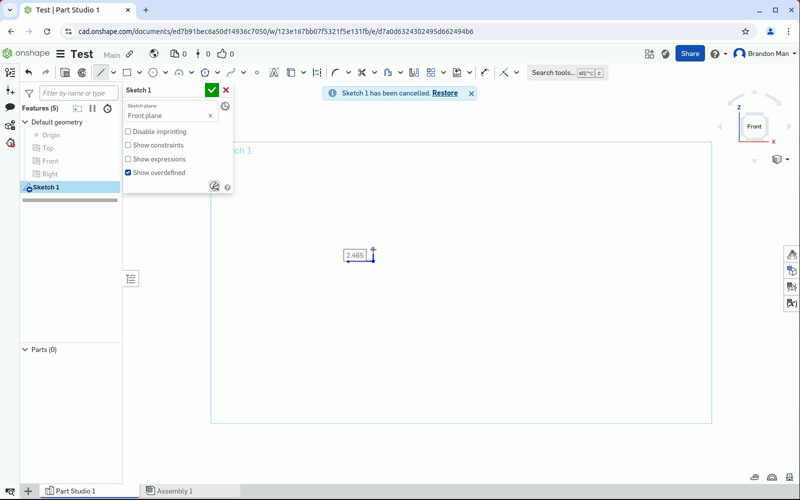
key_down(shift)
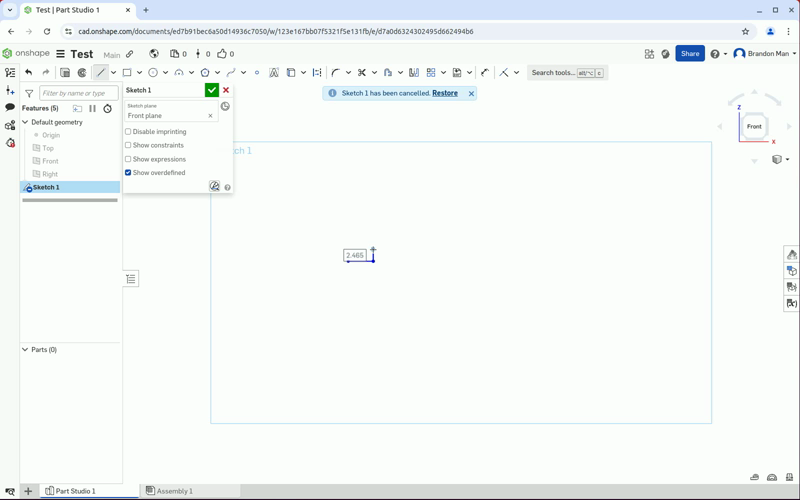
mouse_move(403, 249)
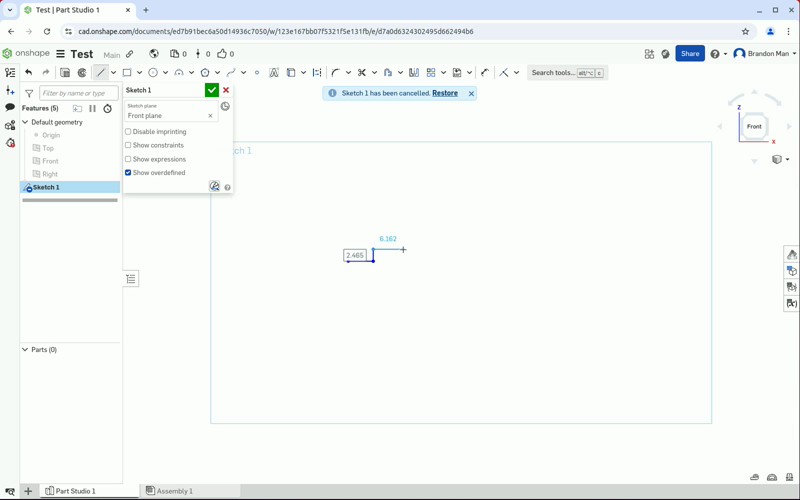
mouse_move(398, 249)
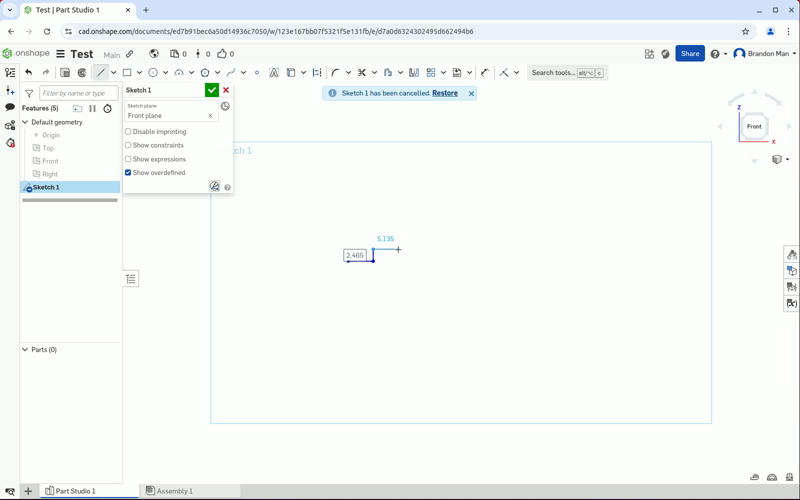
click(398, 249)
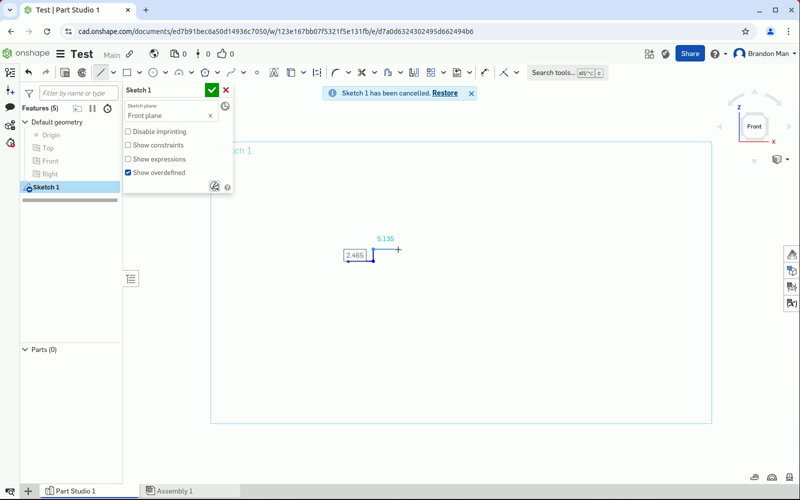
key_up(shift)
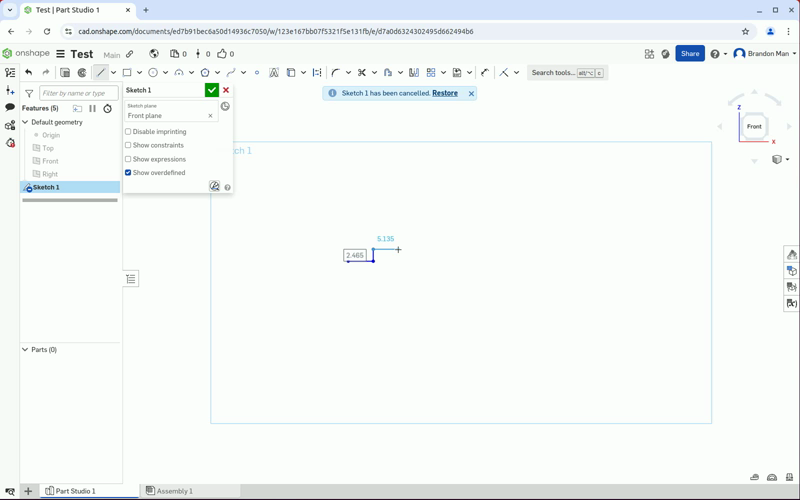
key_down(shift)
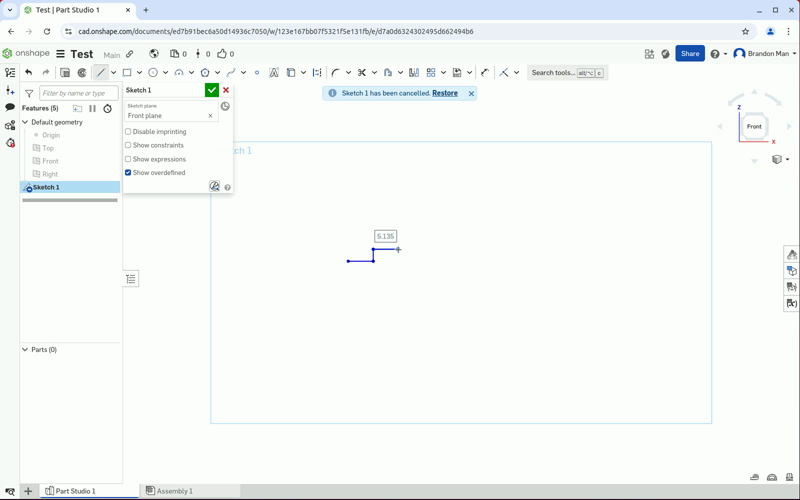
mouse_move(428, 249)
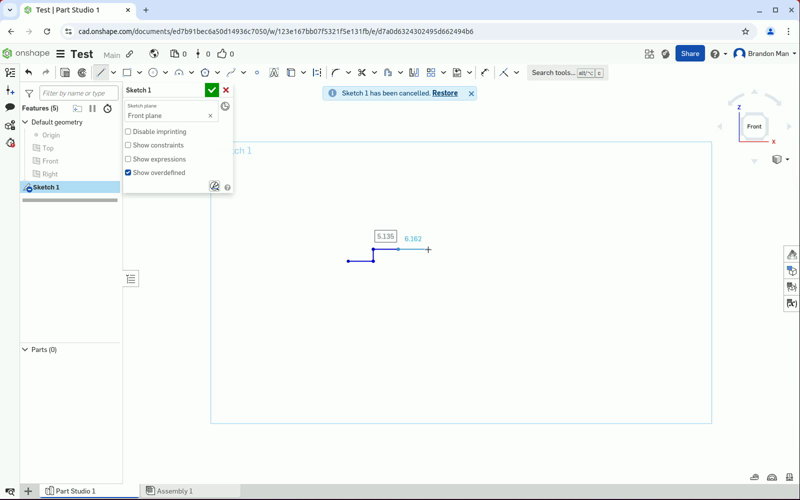
mouse_move(396, 261)
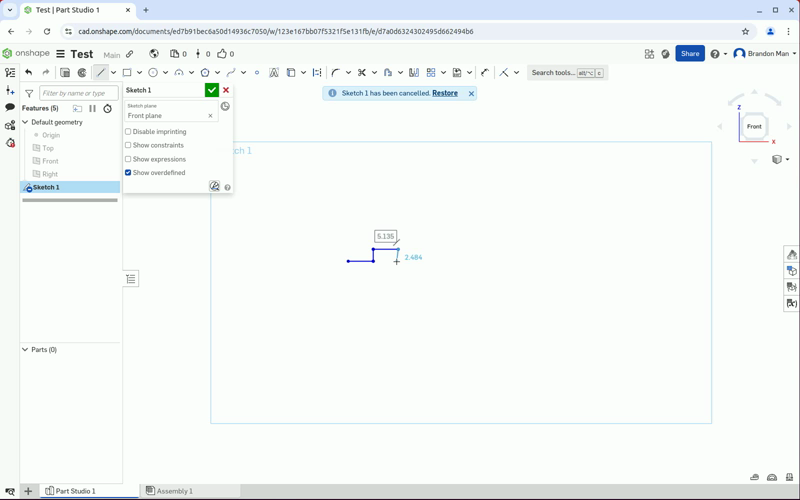
click(396, 261)
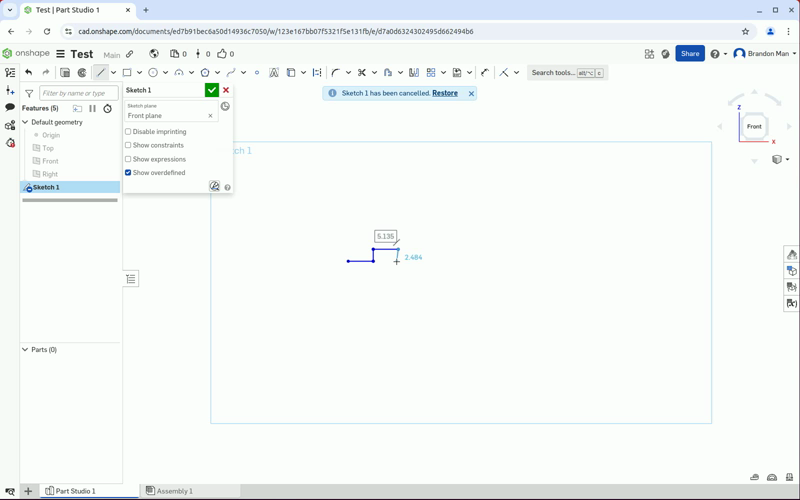
key_up(shift)
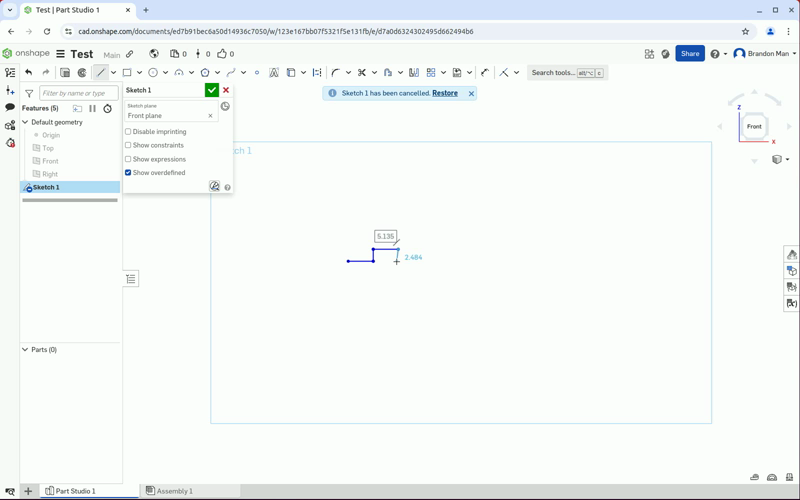
key_down(shift)
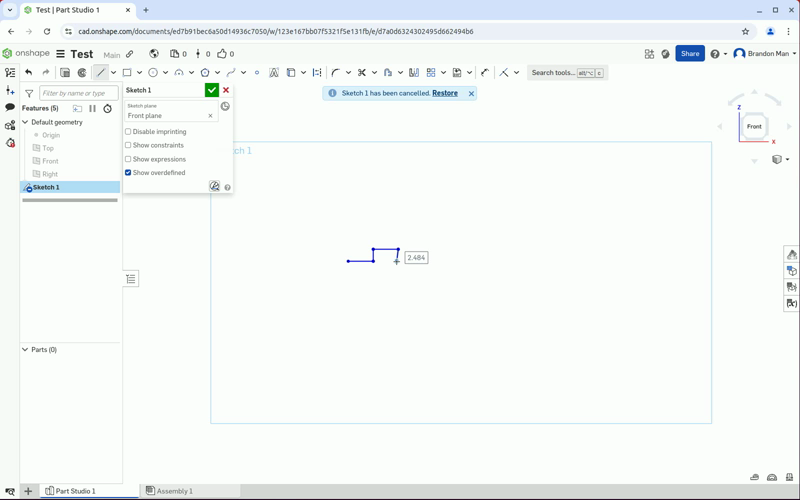
mouse_move(426, 261)
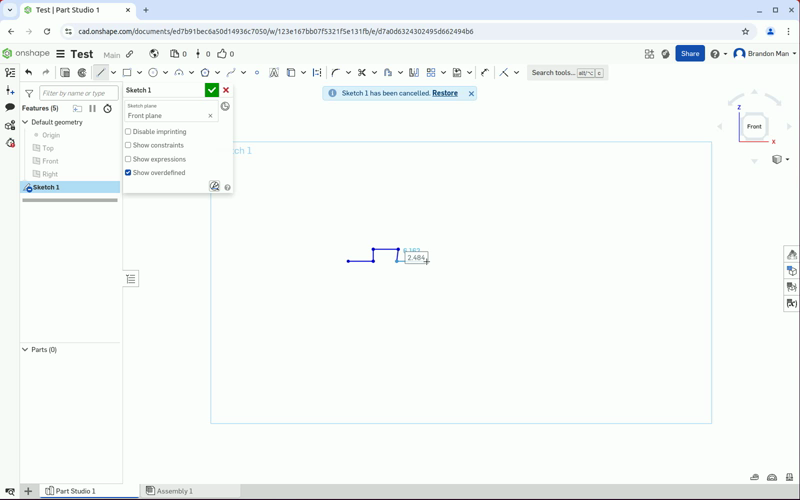
mouse_move(421, 262)
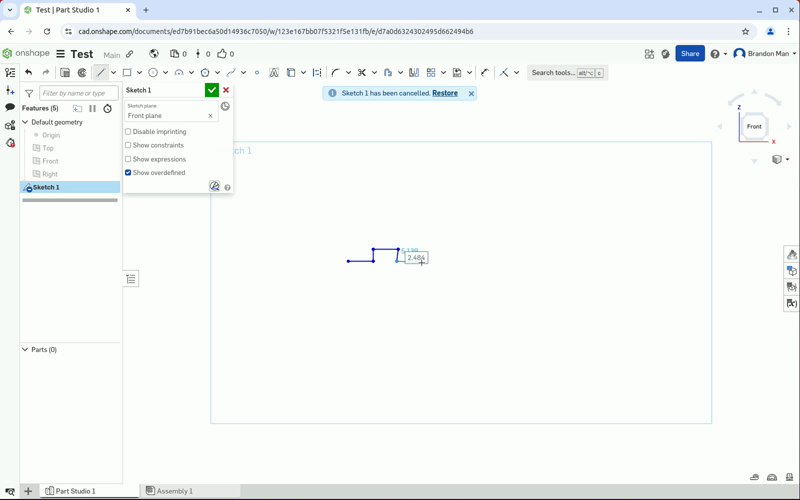
click(421, 262)
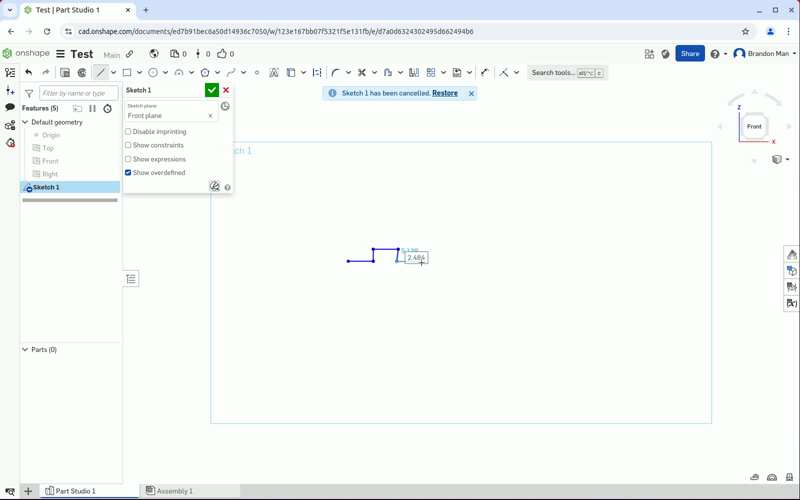
key_up(shift)
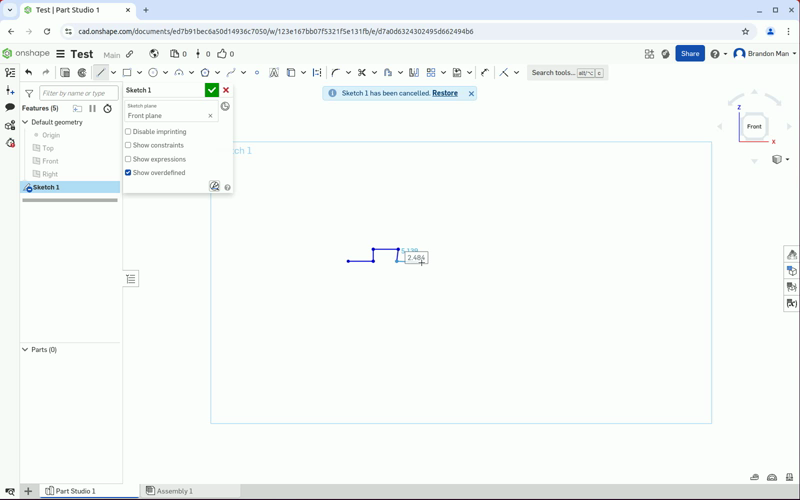
key_down(shift)
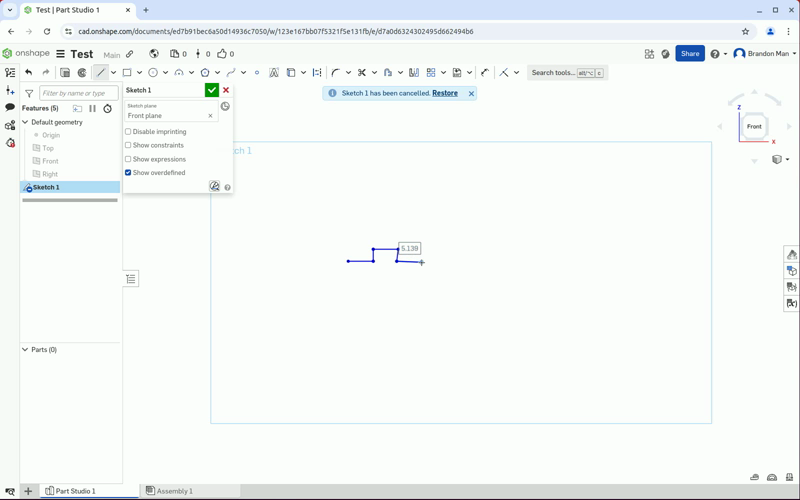
mouse_move(422, 200)
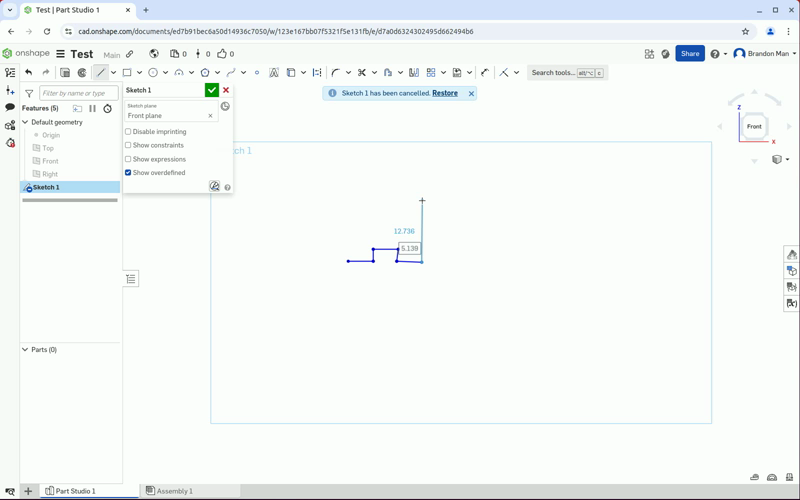
click(422, 200)
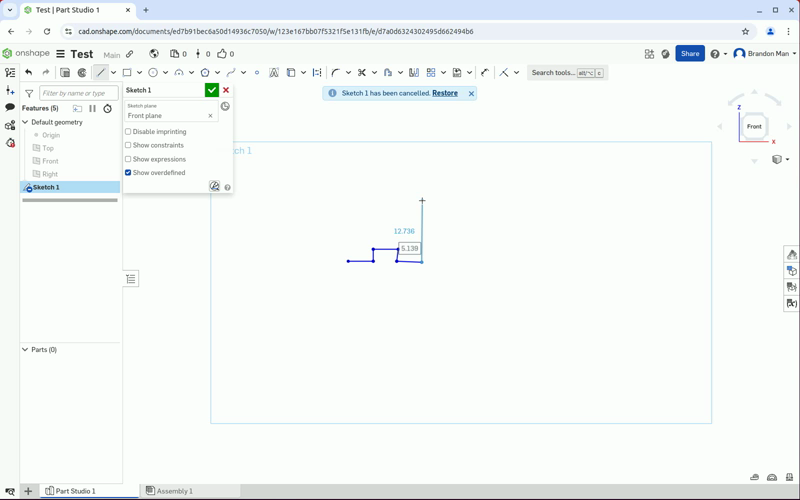
key_up(shift)
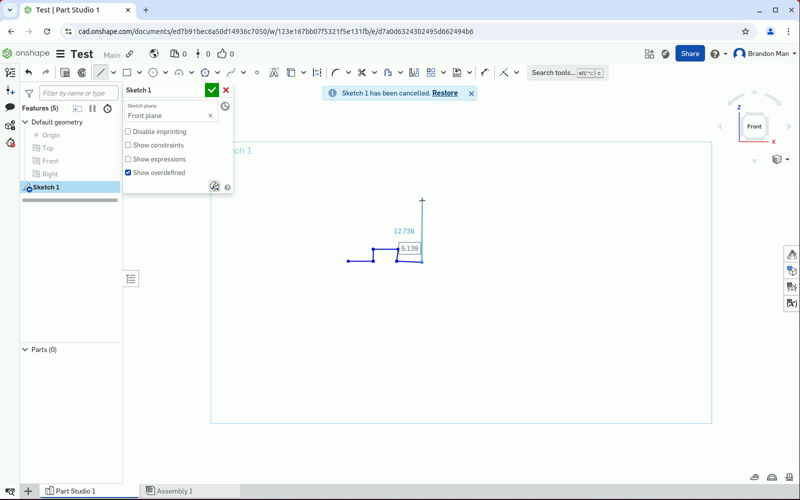
key_down(shift)
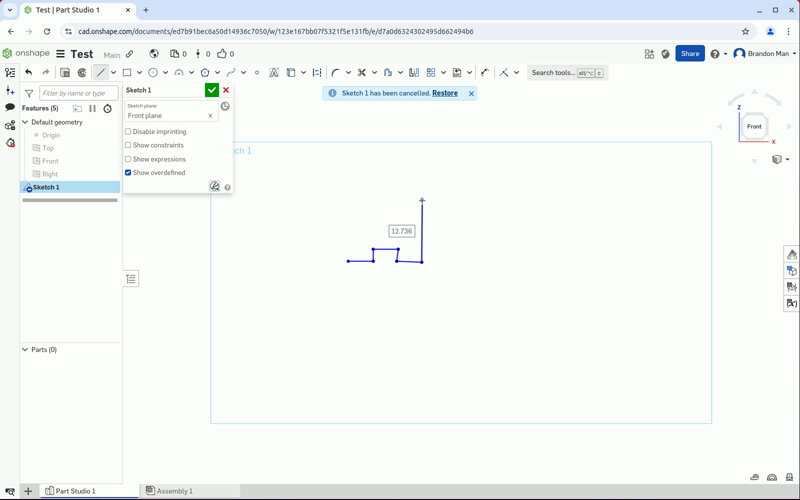
mouse_move(348, 199)
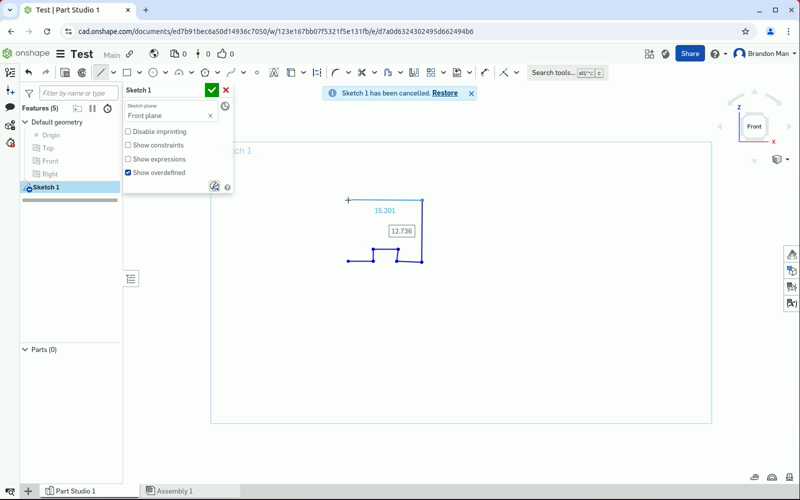
click(348, 199)
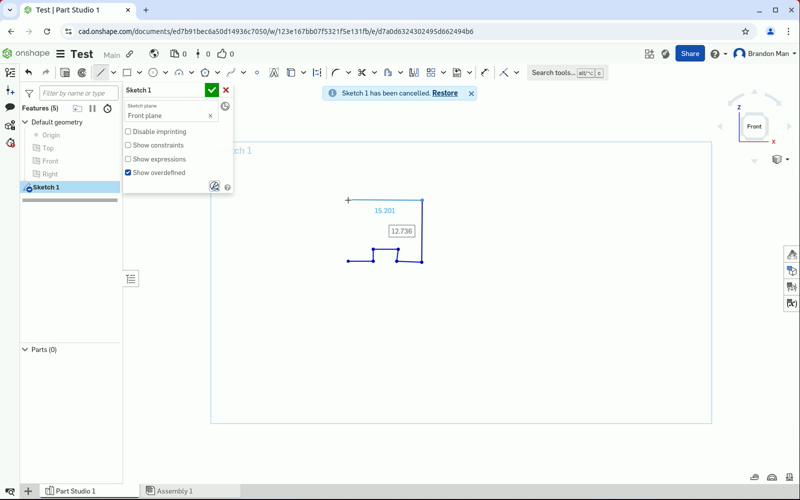
key_up(shift)
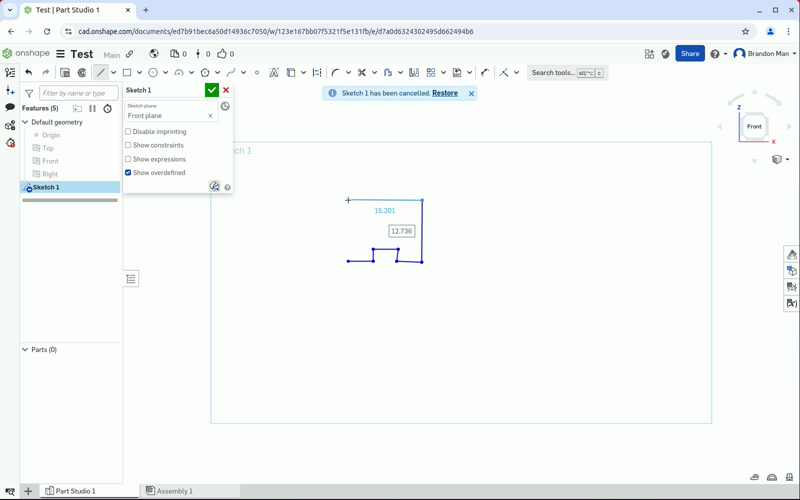
key_down(shift)
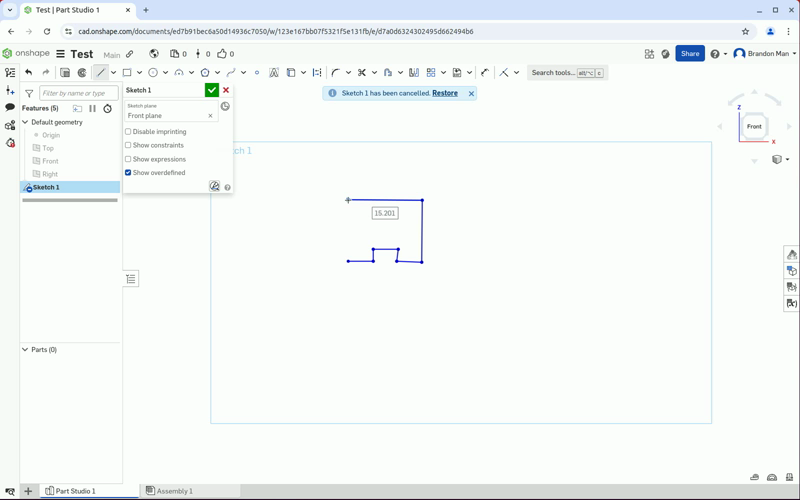
mouse_move(348, 261)
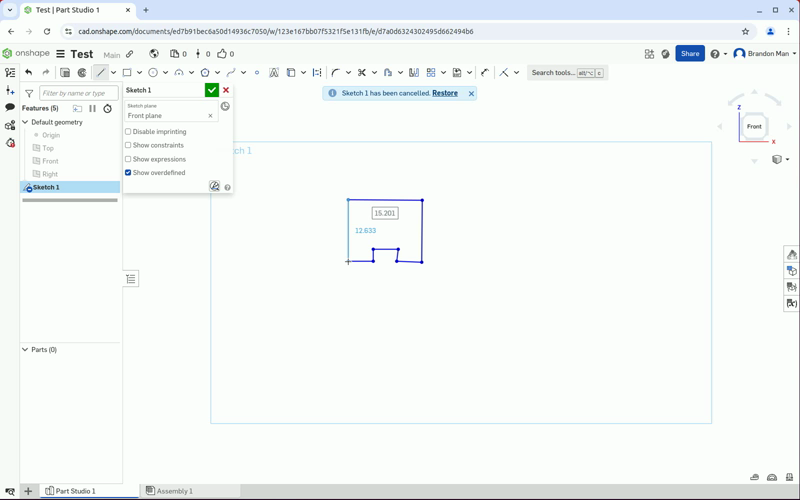
key_up(shift)
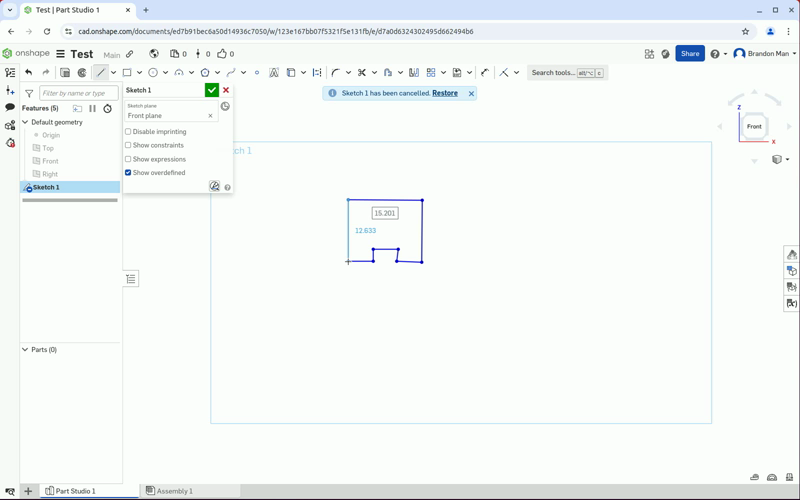
click(348, 261)
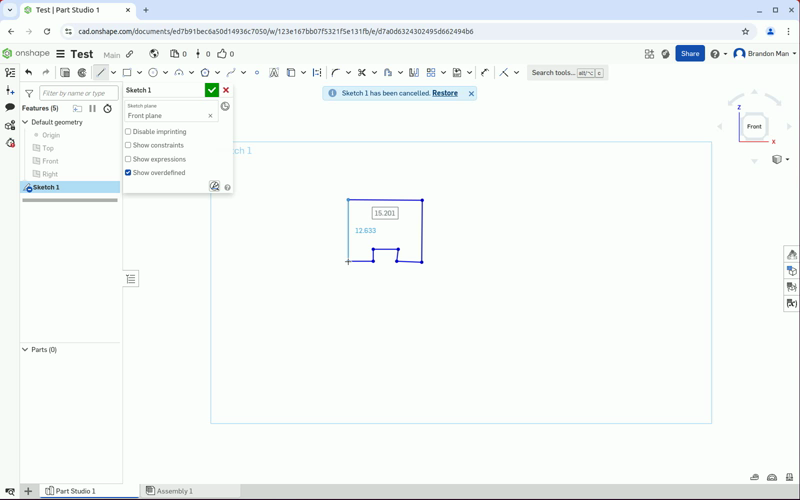
key(esc)
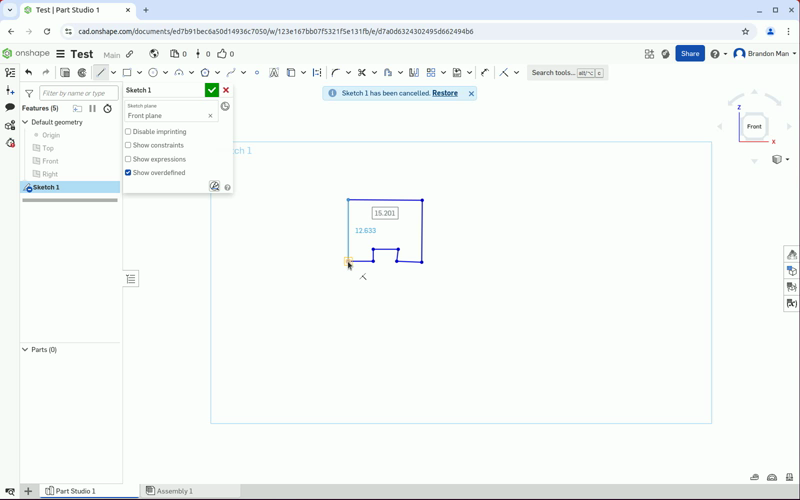
mouse_move(358, 206)
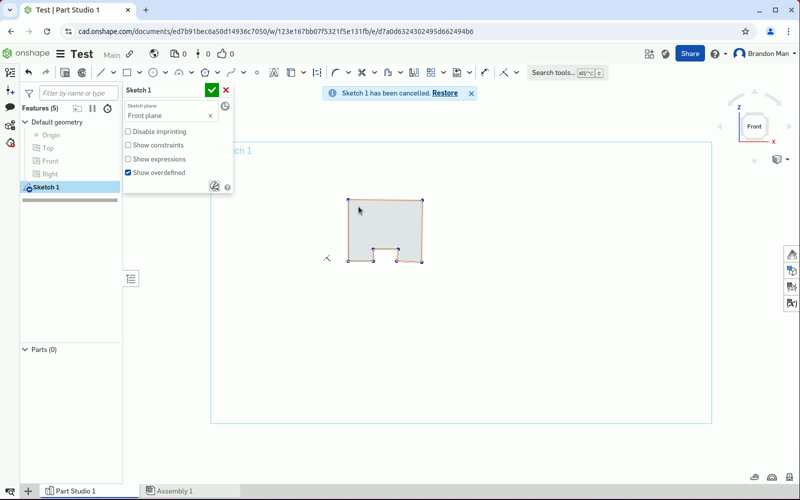
click(358, 206)
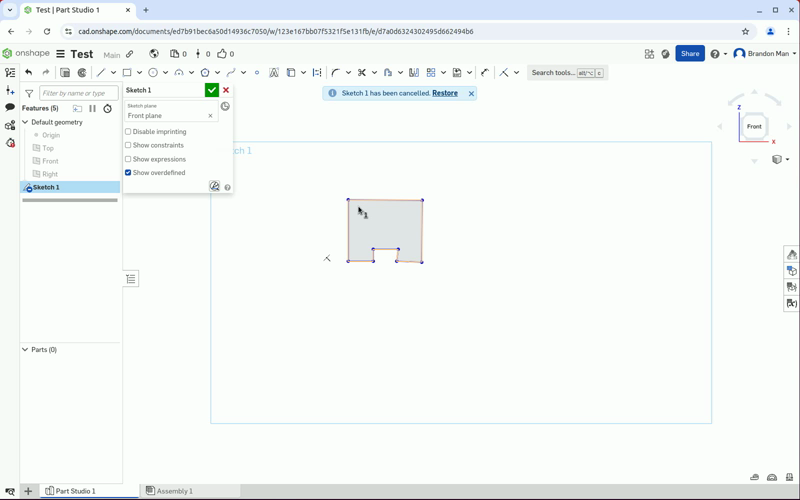
mouse_move(73, 352)
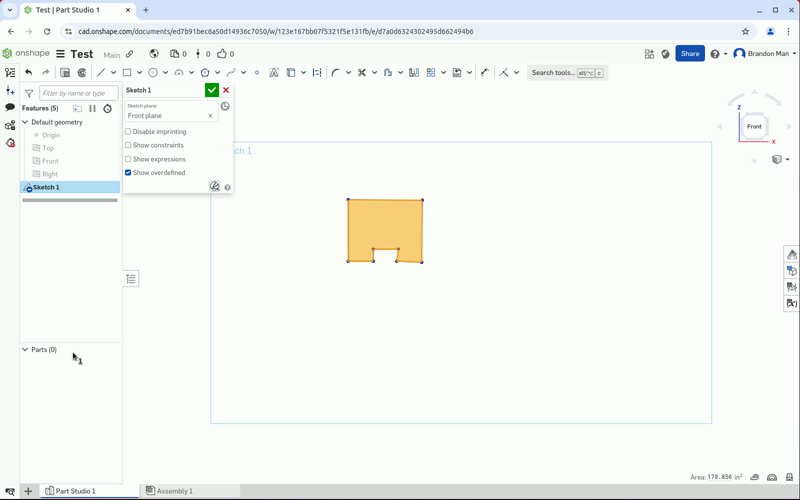
key(shift+y)
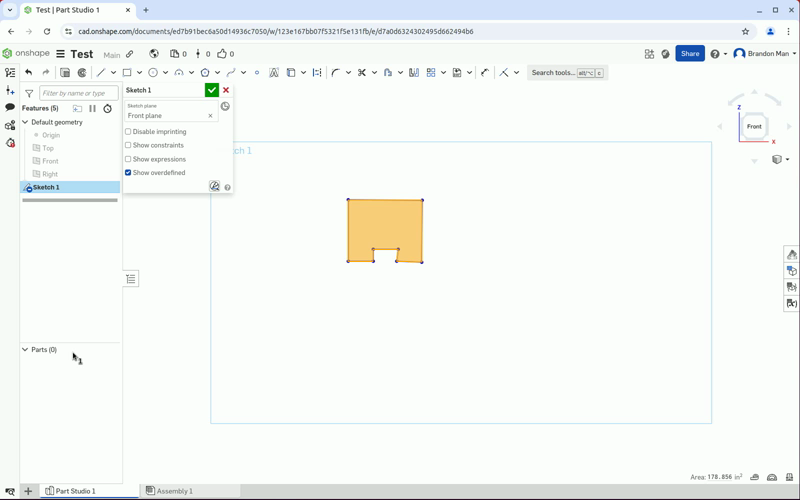
key(shift+e)
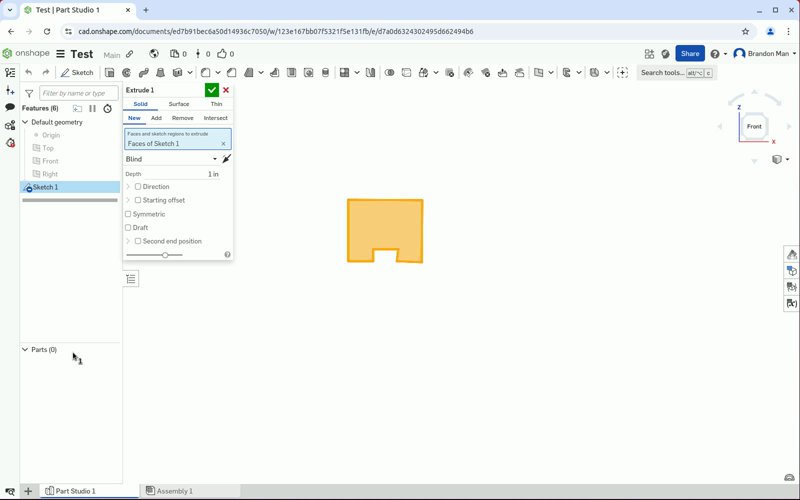
mouse_move(143, 106)
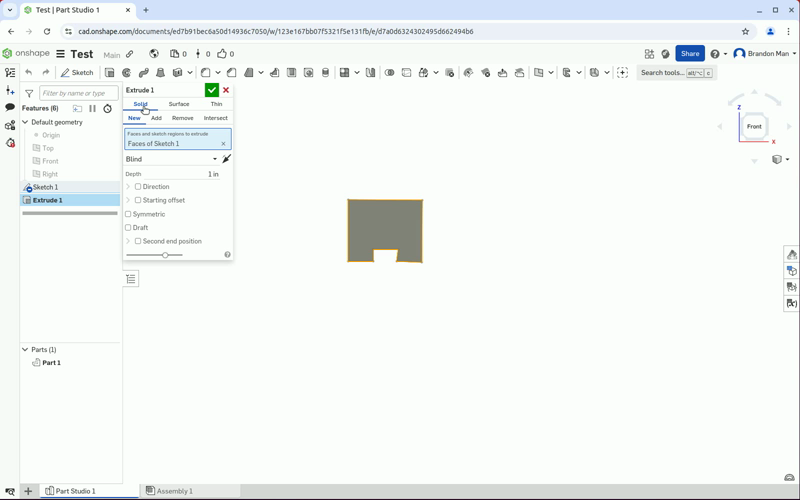
click(143, 106)
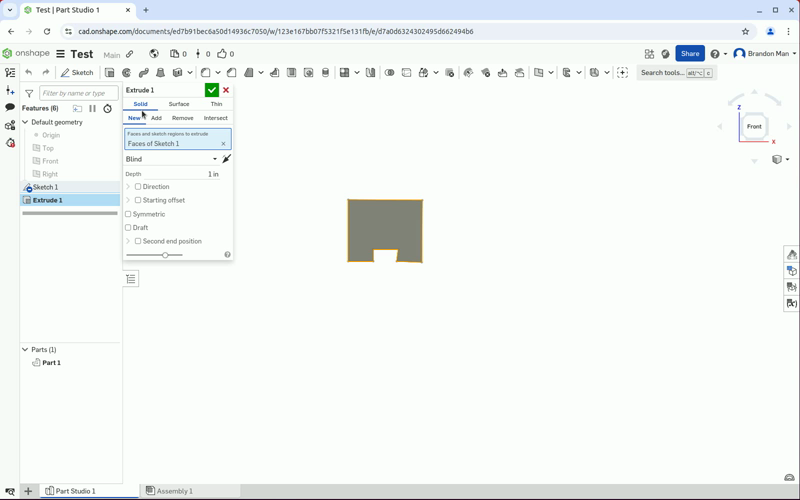
mouse_move(137, 120)
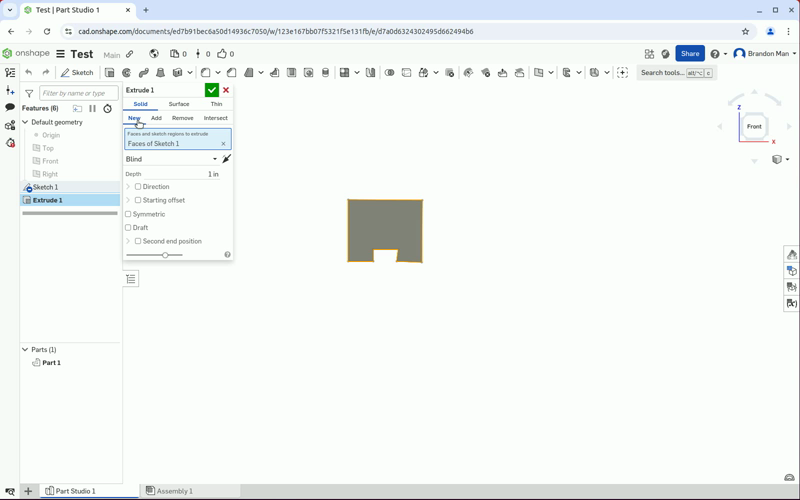
click(137, 120)
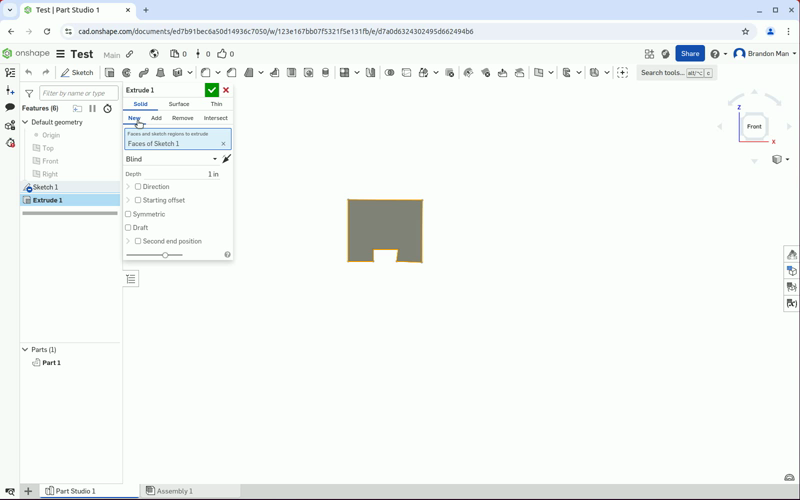
key(tab, 4)
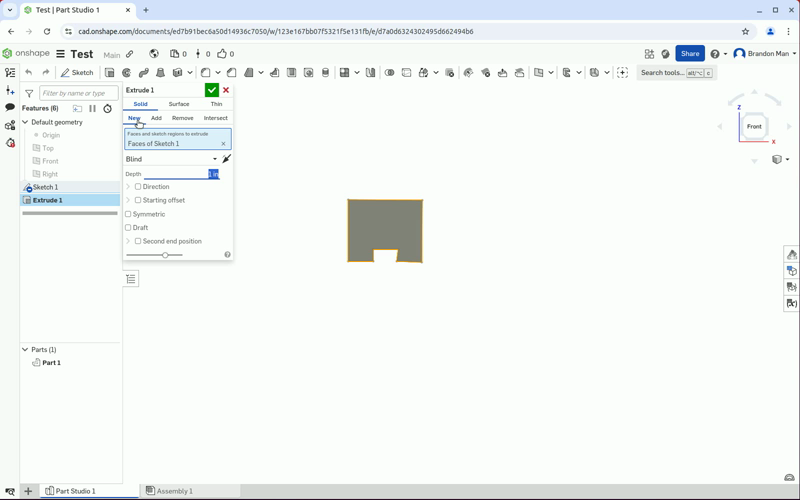
text(10.11)
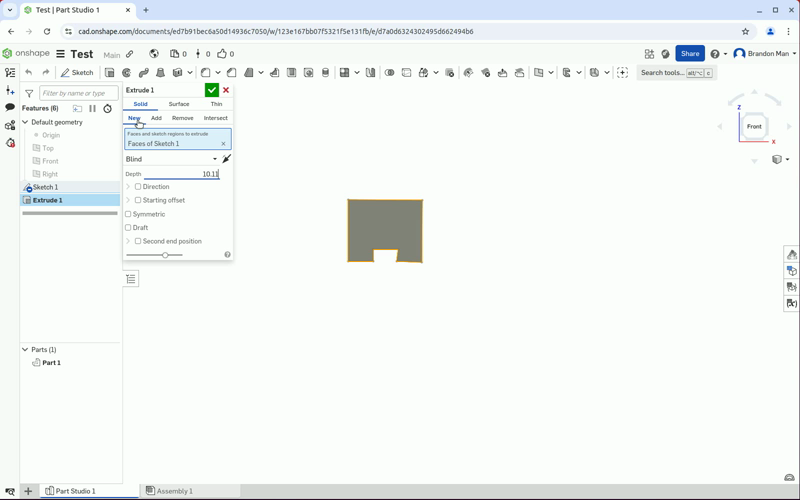
key(enter)
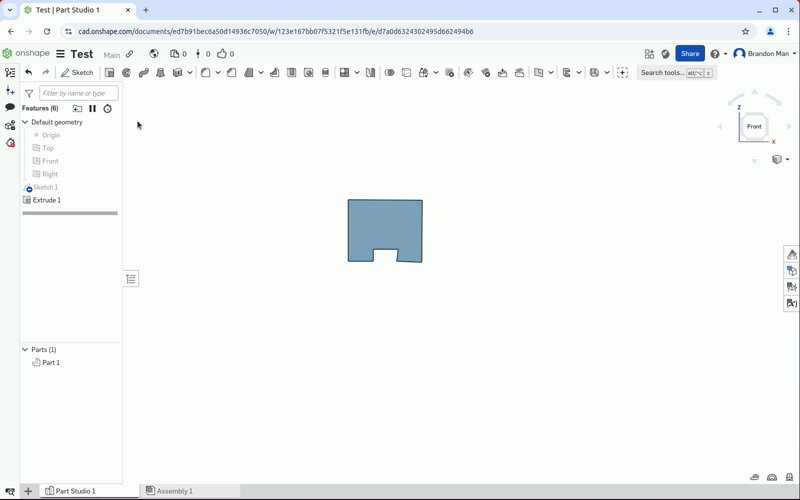
key(shift+h)
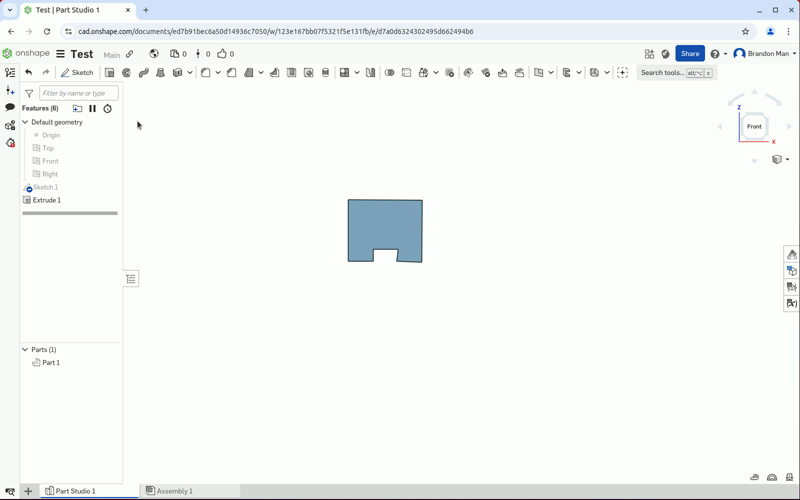
key(shift+h)
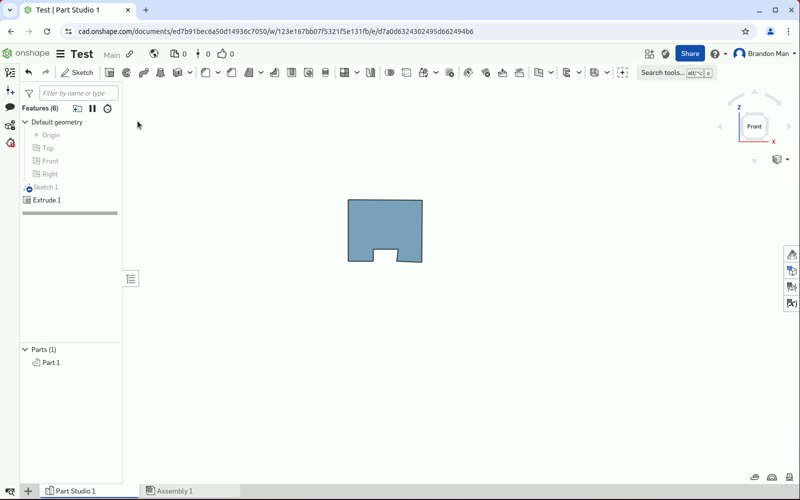
mouse_move(73, 189)
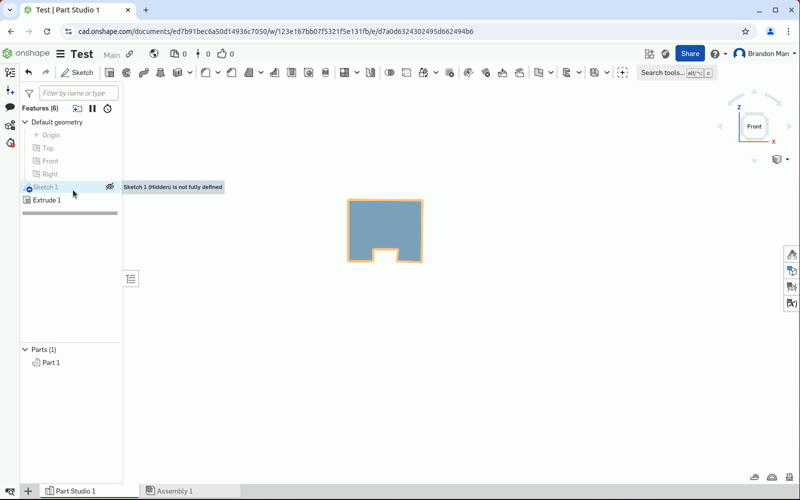
click(73, 189)
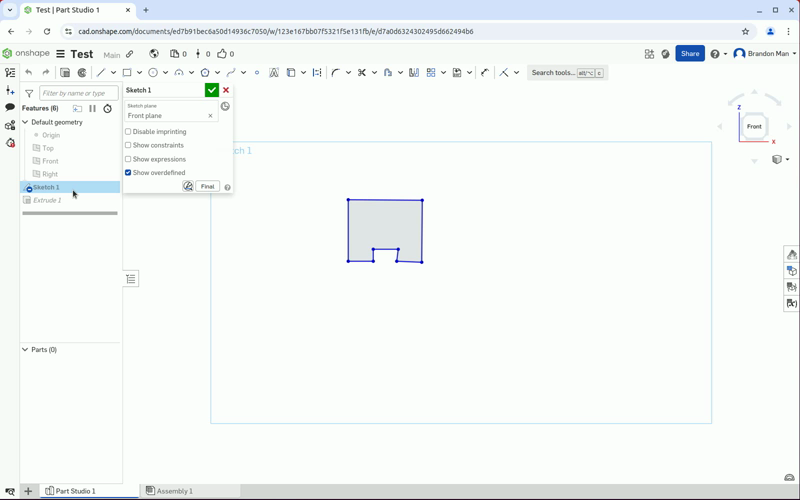
mouse_move(229, 92)
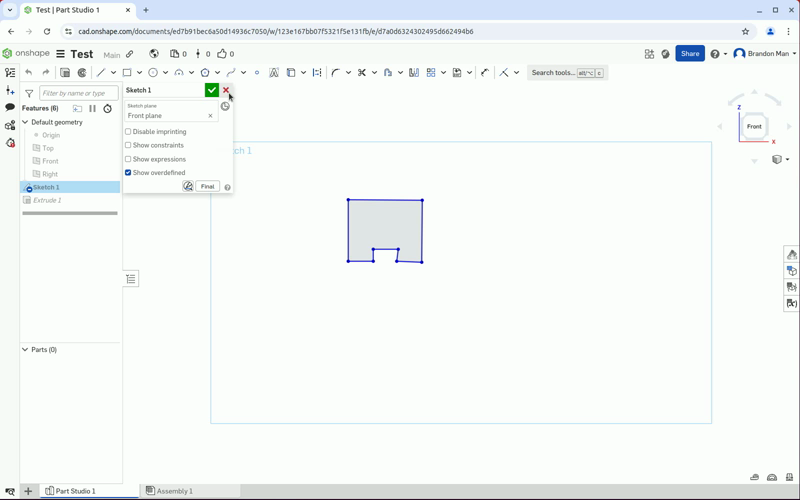
click(229, 92)
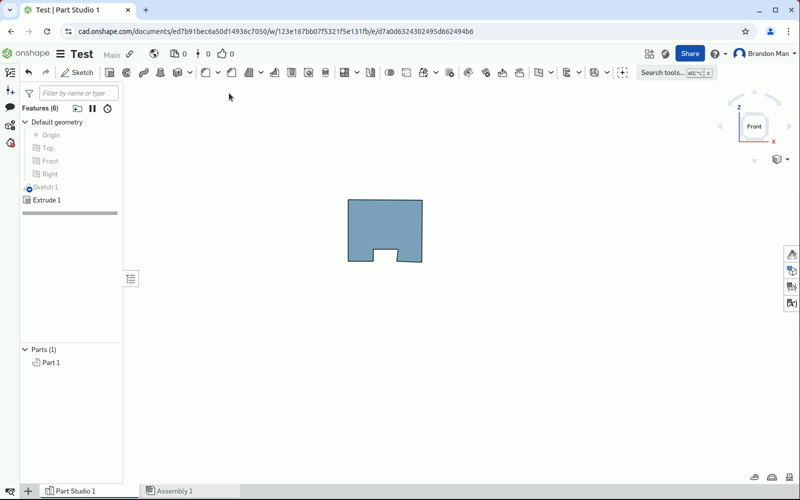
mouse_move(73, 352)
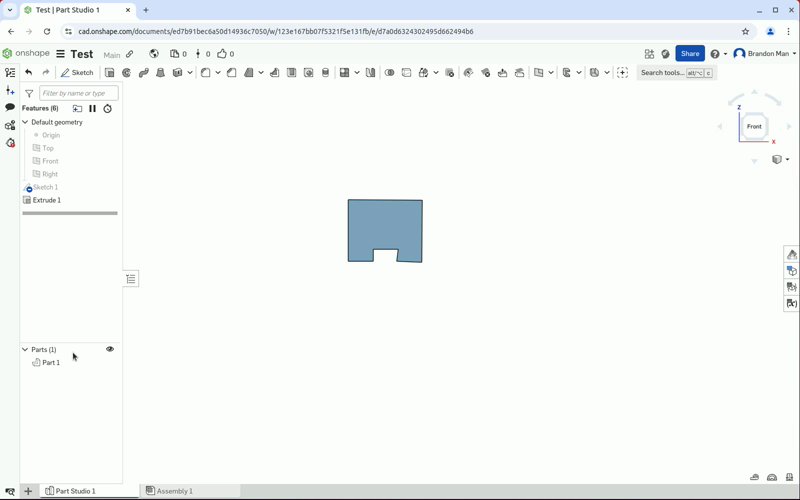
key(y)
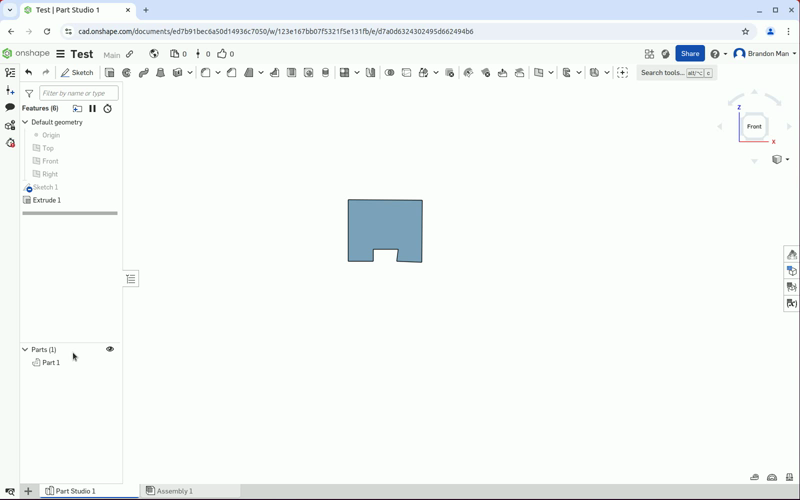
key(shift+p)
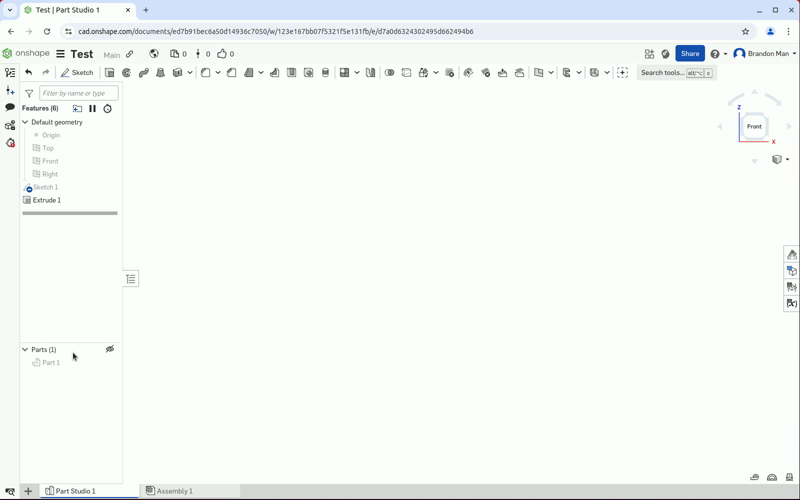
key(space)
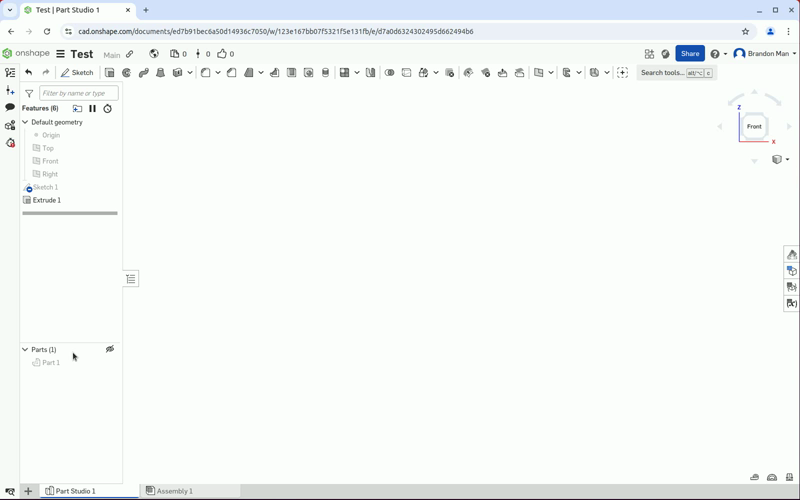
key_down(shift)
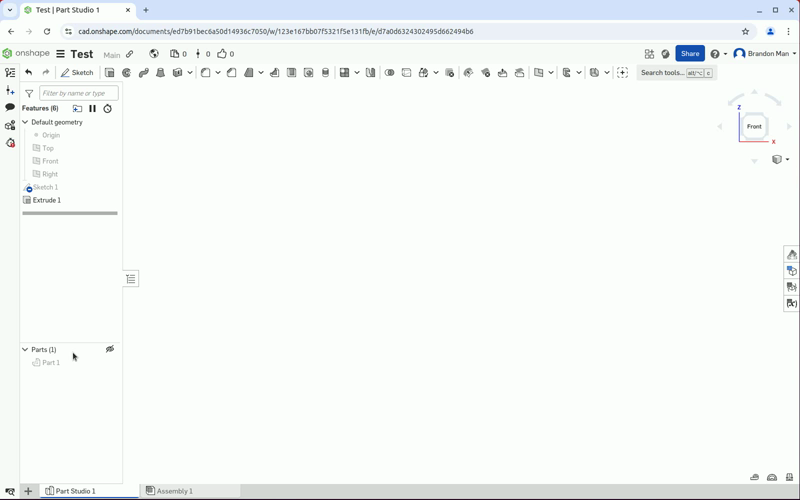
key(left)
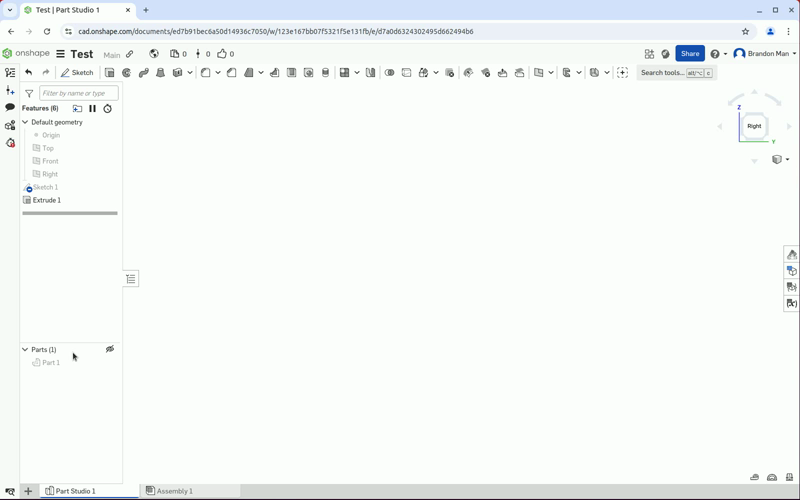
key_up(shift)
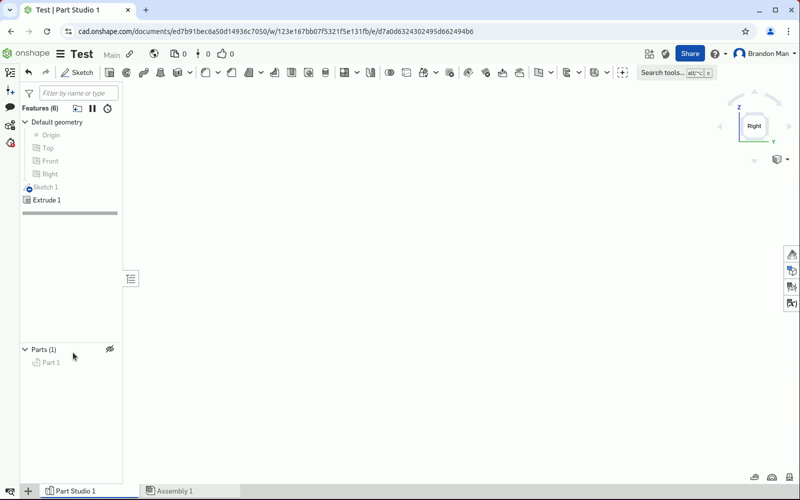
mouse_move(73, 352)
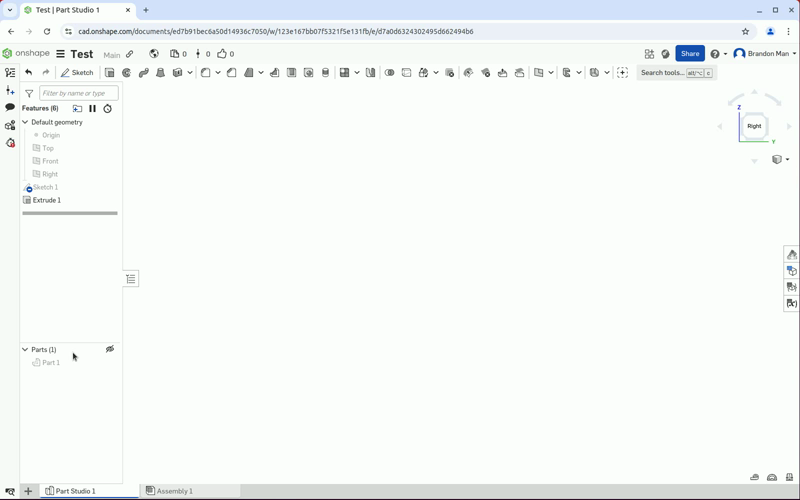
key(shift+y)
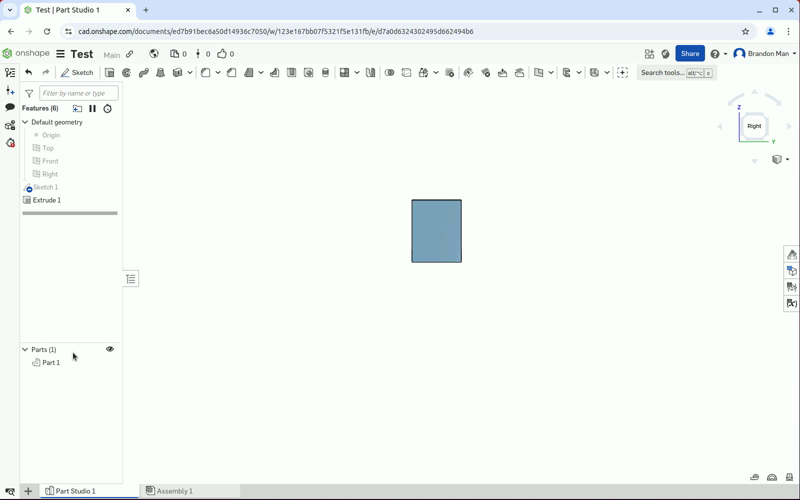
mouse_move(541, 75)
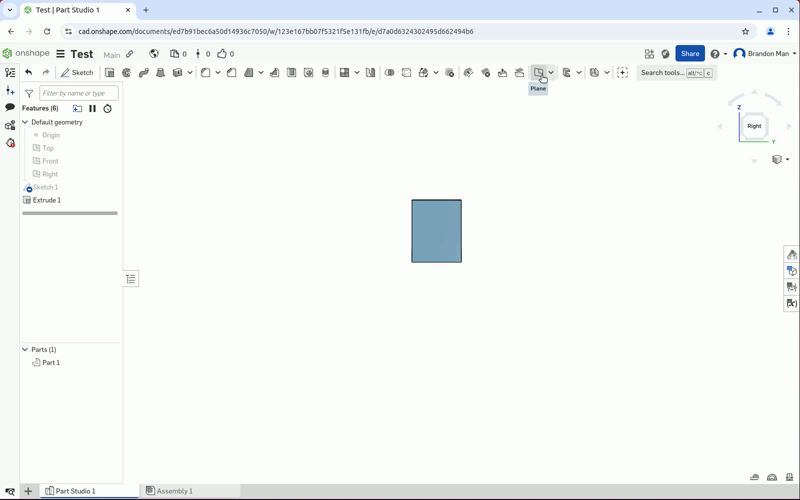
click(541, 75)
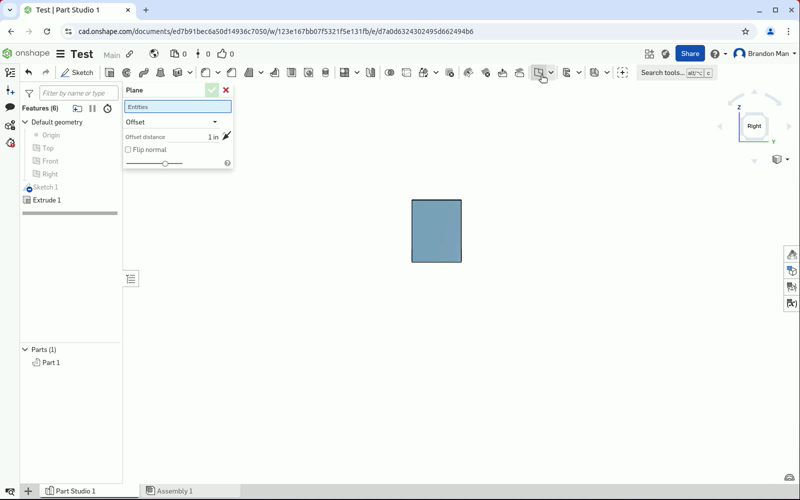
mouse_move(73, 176)
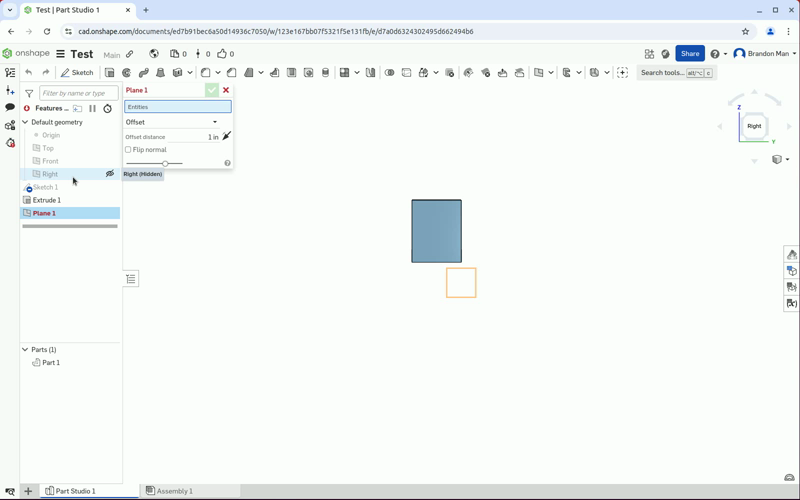
click(73, 176)
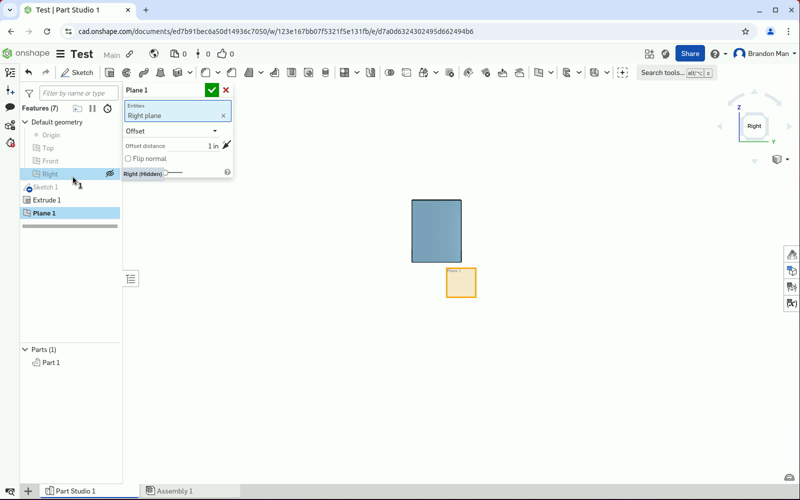
key(tab, 2)
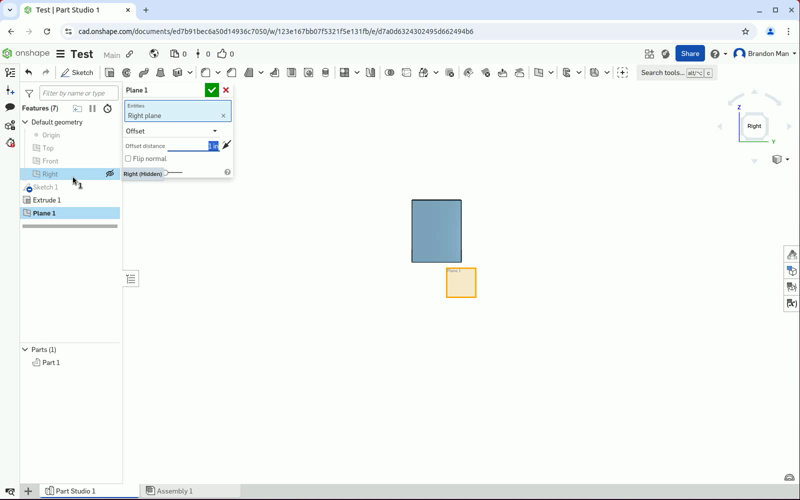
text(23.108)
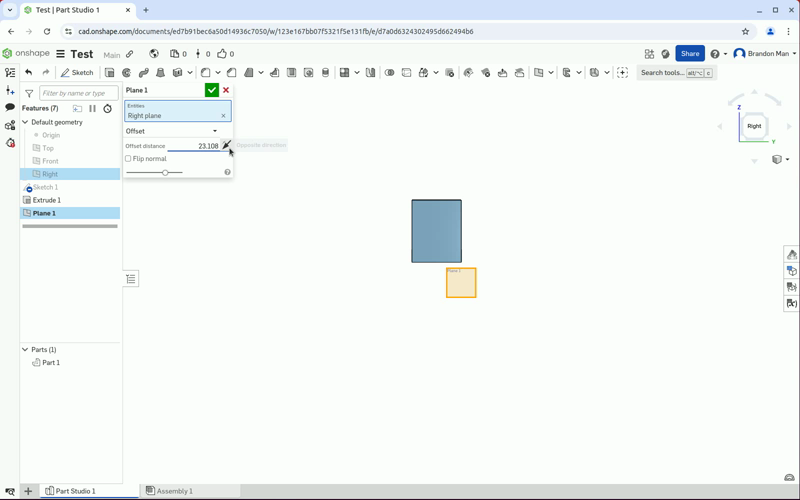
mouse_move(229, 147)
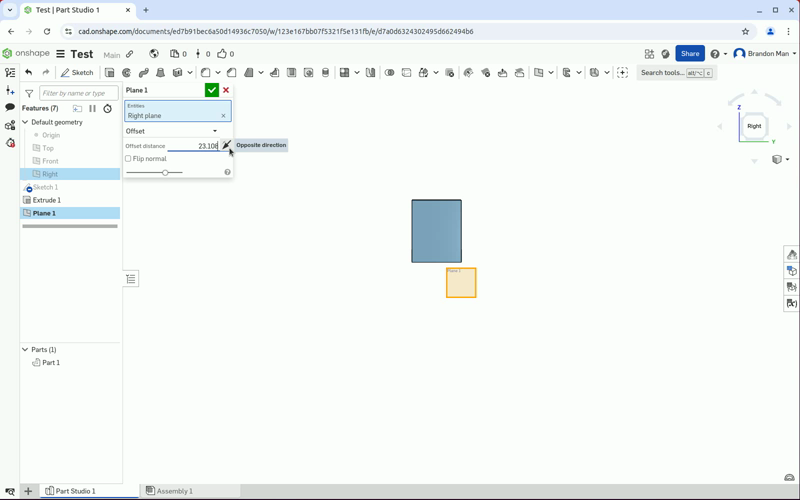
click(229, 147)
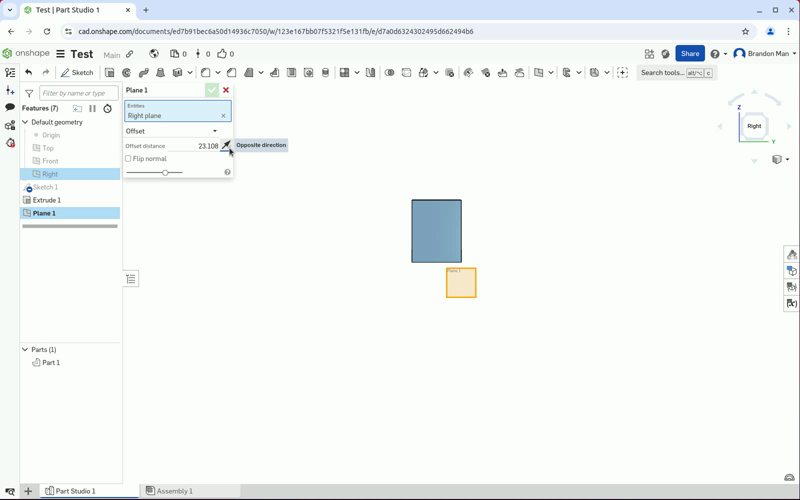
key(enter, 2)
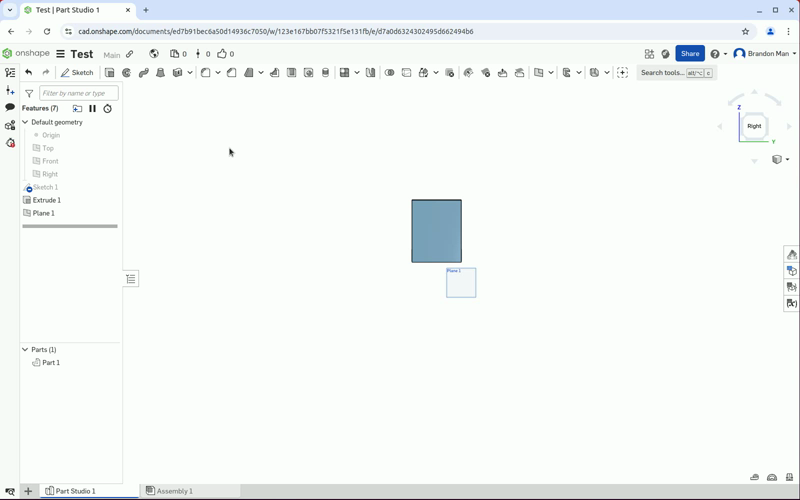
key(shift+s)
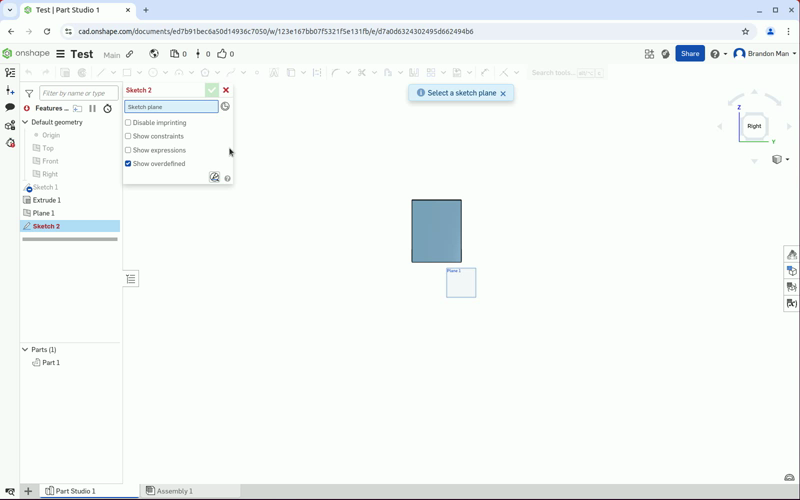
mouse_move(73, 215)
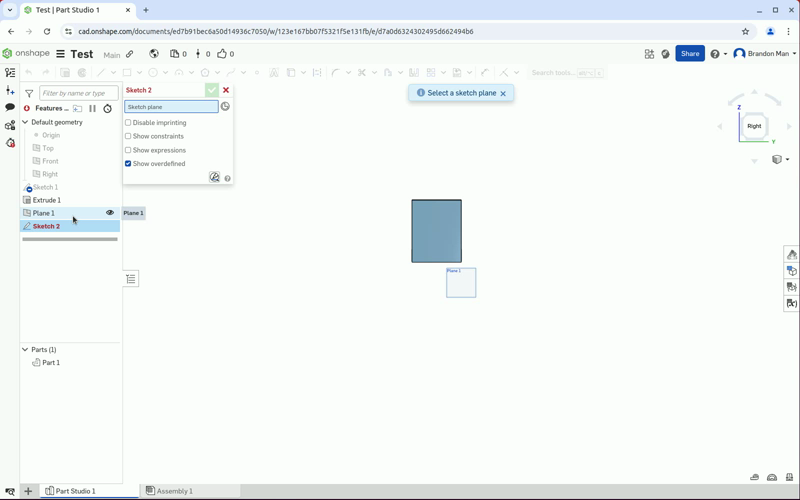
click(73, 215)
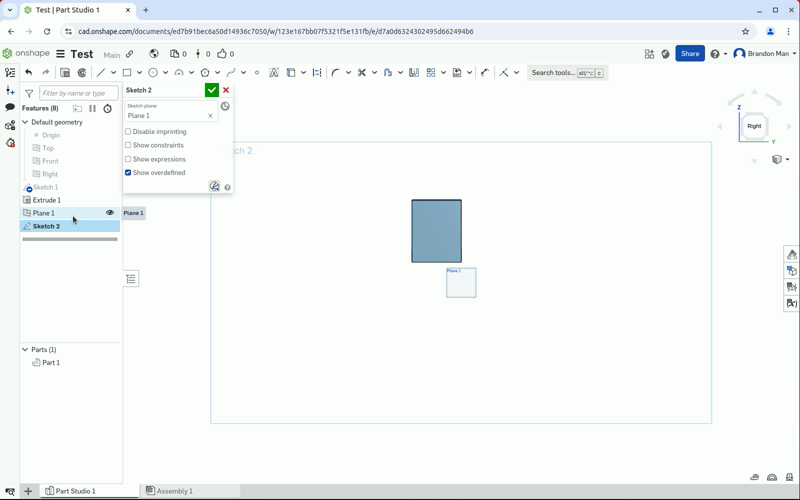
mouse_move(73, 352)
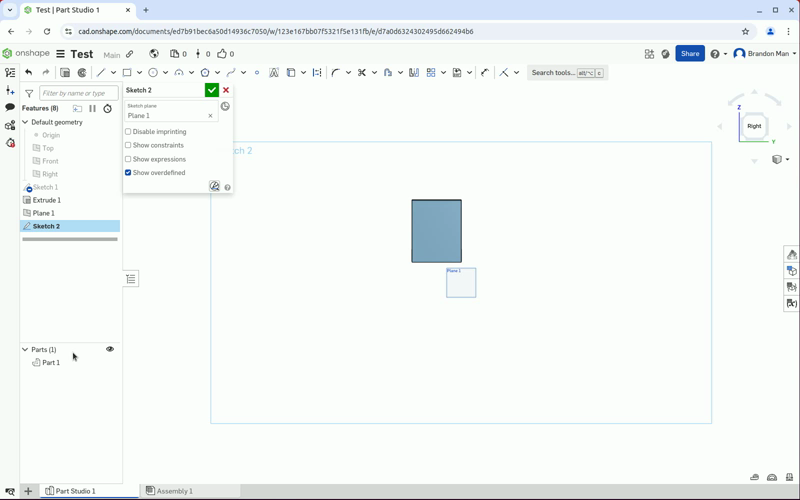
key(y)
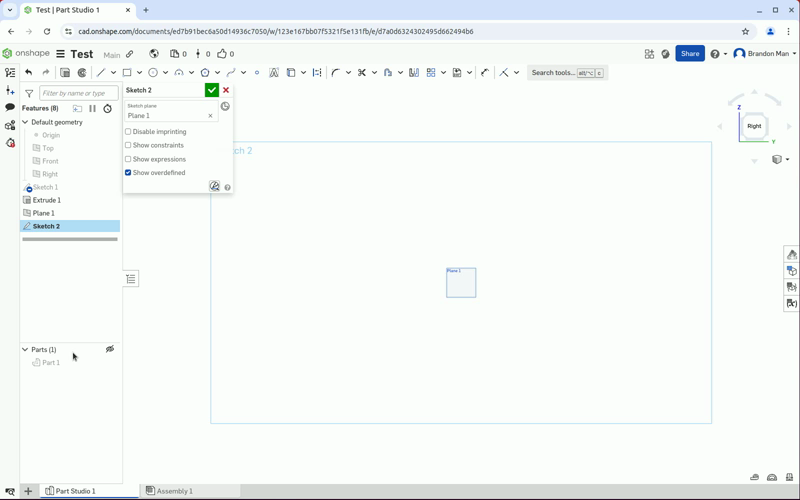
key(l)
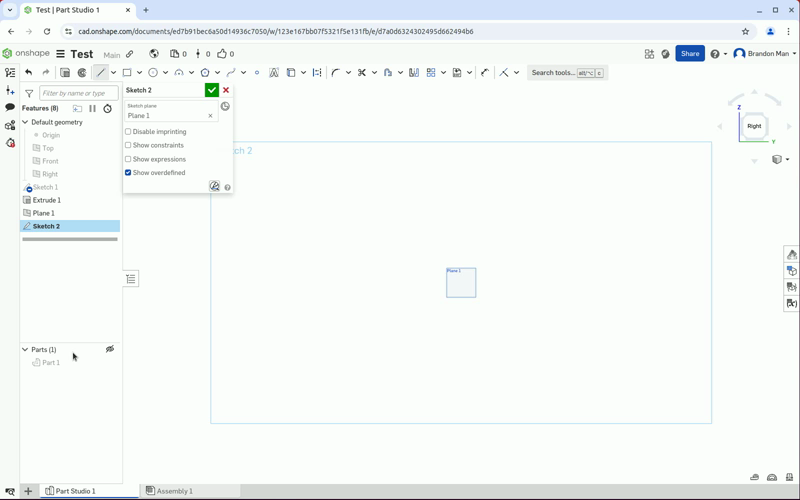
key_down(shift)
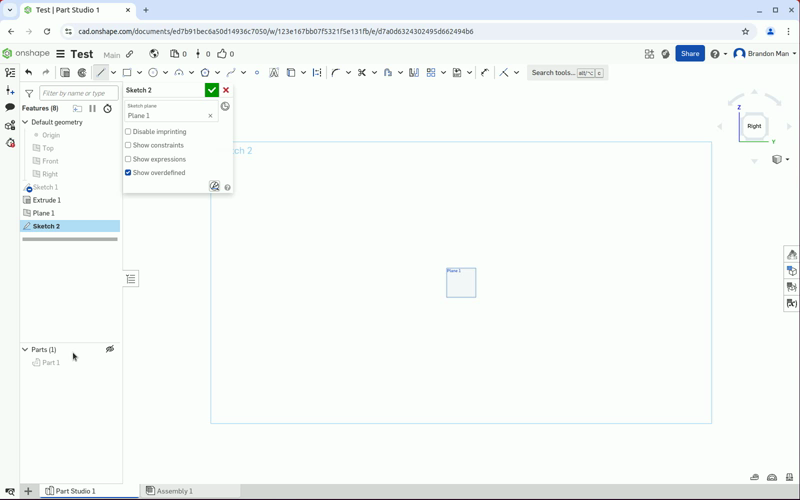
mouse_move(424, 212)
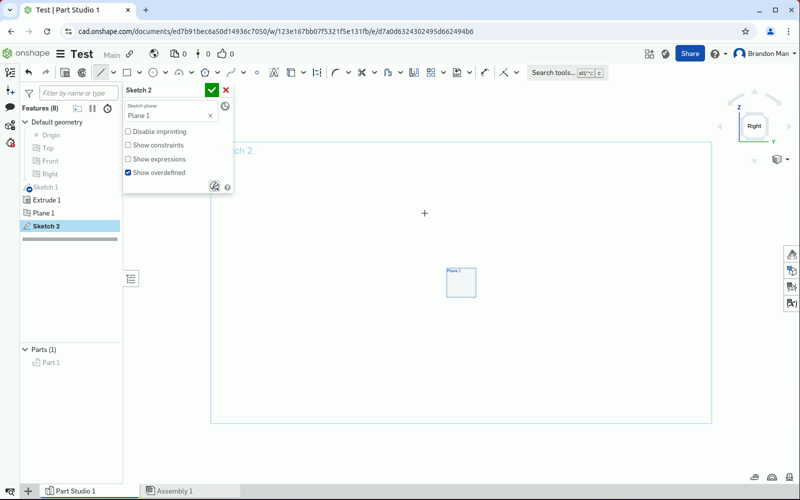
click(424, 212)
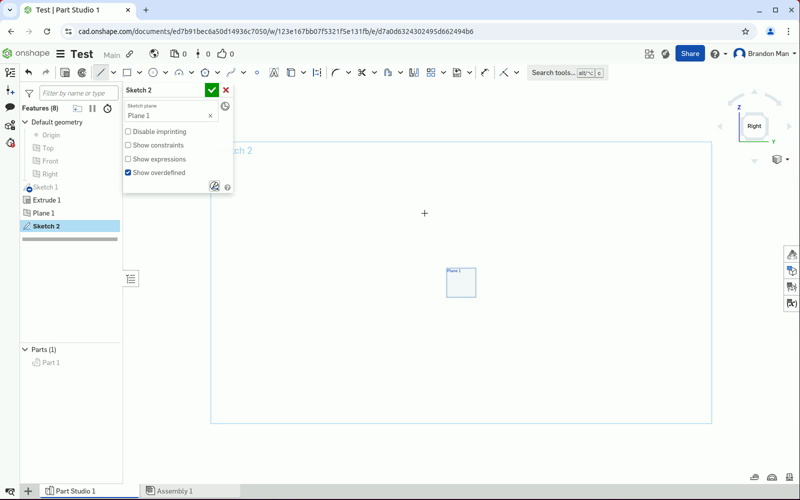
key_up(shift)
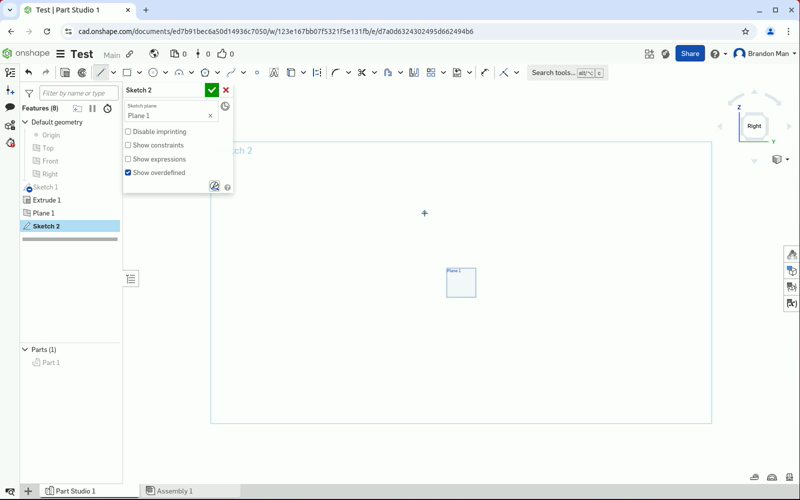
key_down(shift)
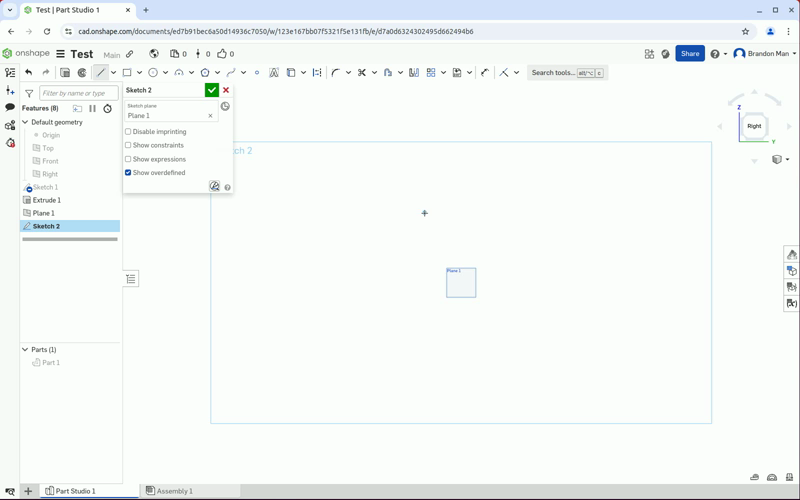
mouse_move(454, 212)
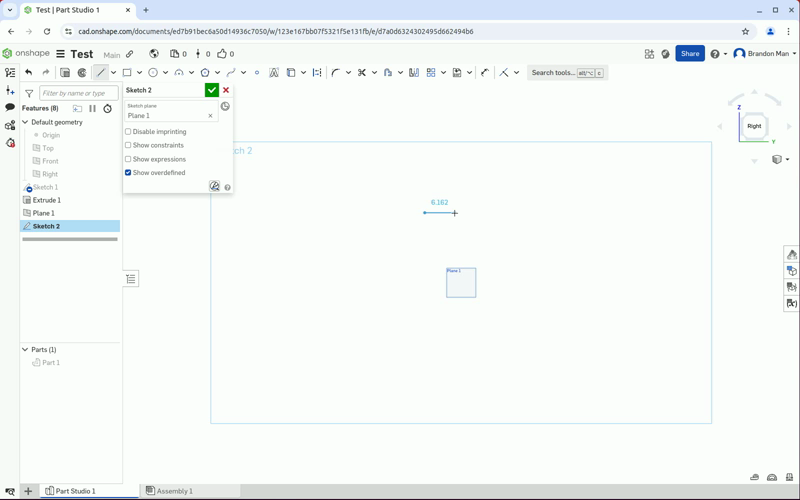
mouse_move(448, 212)
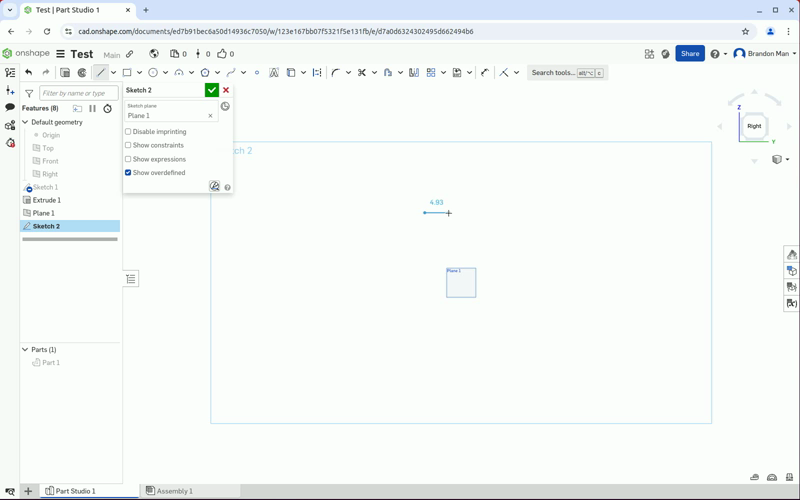
click(448, 212)
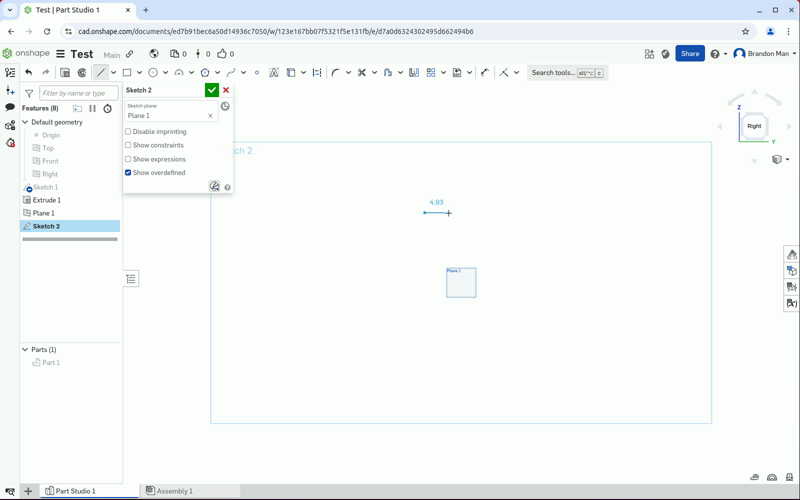
key_up(shift)
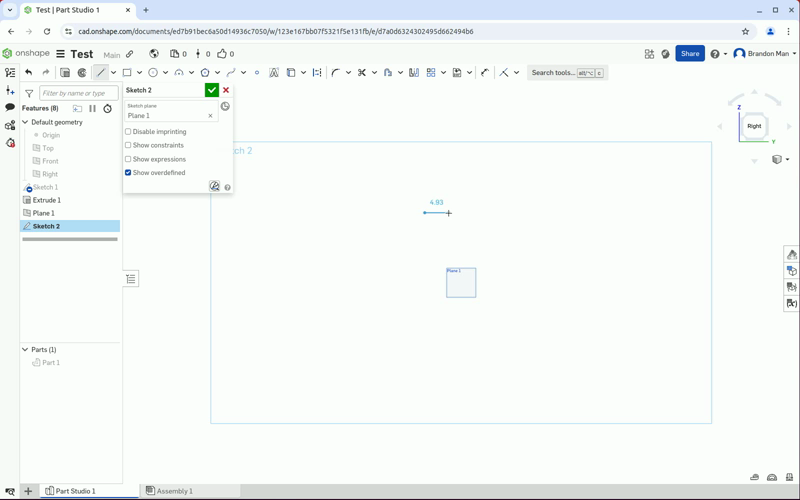
key_down(shift)
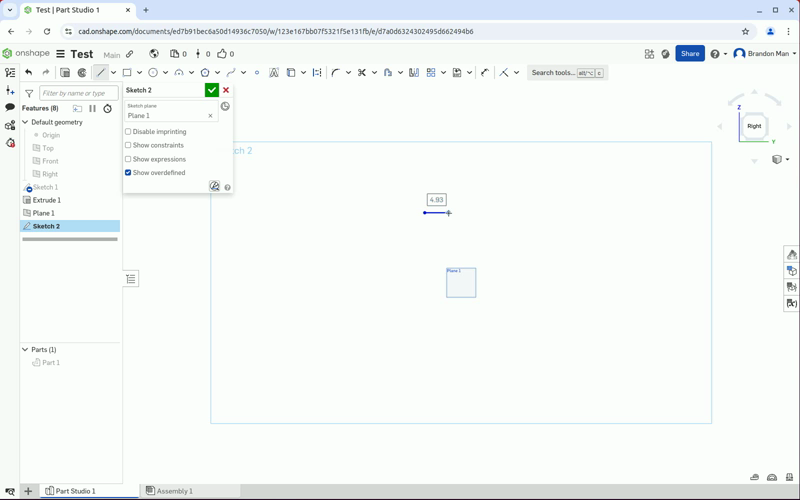
mouse_move(478, 212)
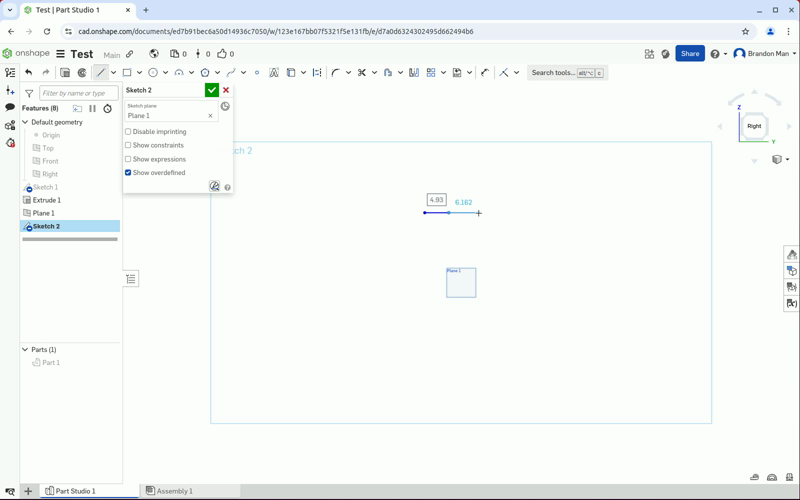
mouse_move(448, 198)
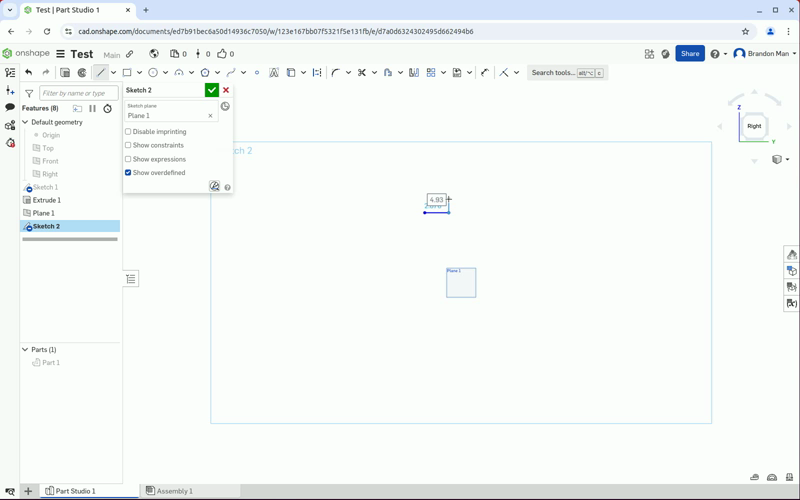
click(448, 198)
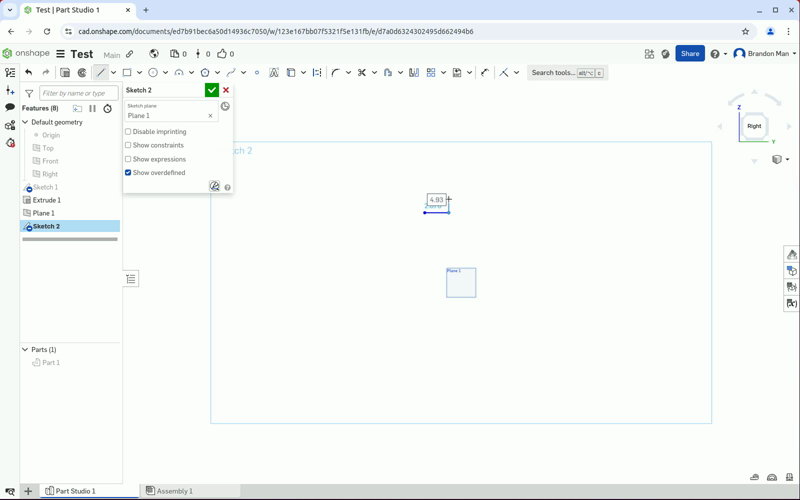
key_up(shift)
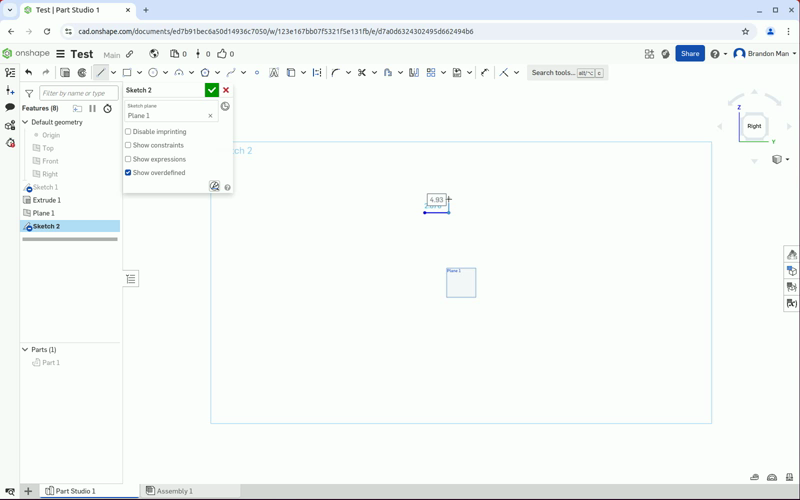
key_down(shift)
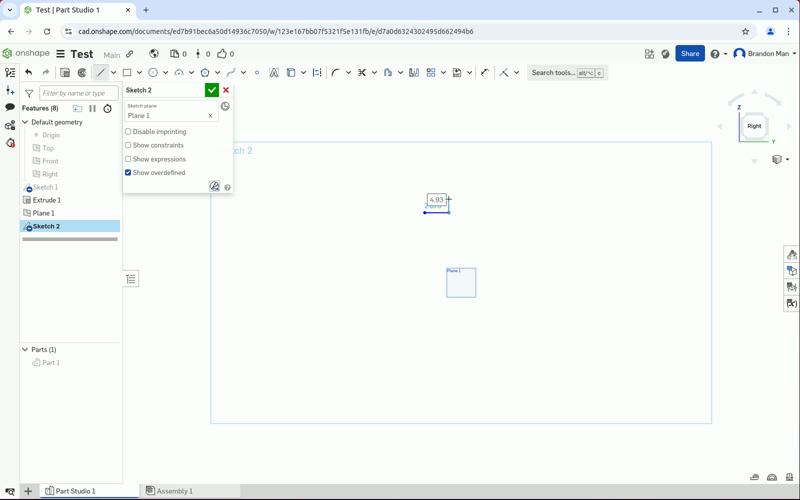
mouse_move(478, 198)
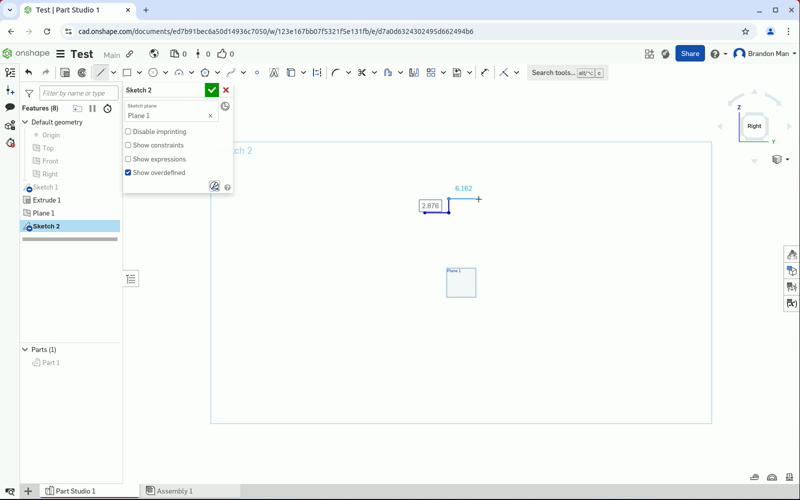
mouse_move(424, 198)
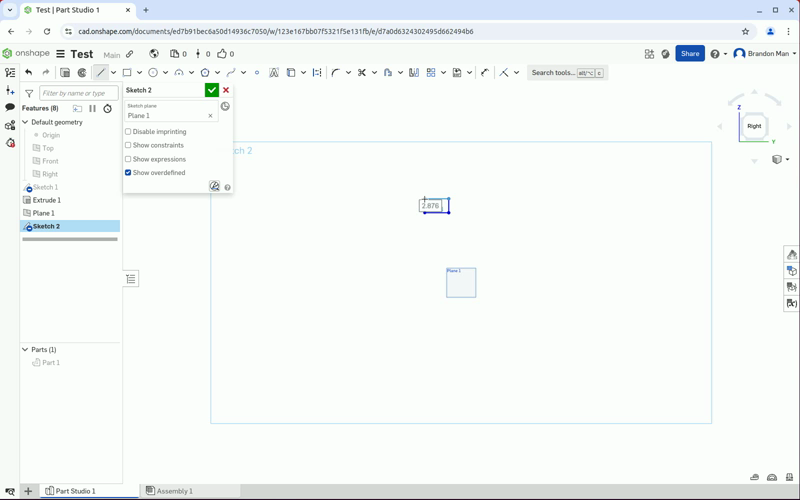
click(424, 198)
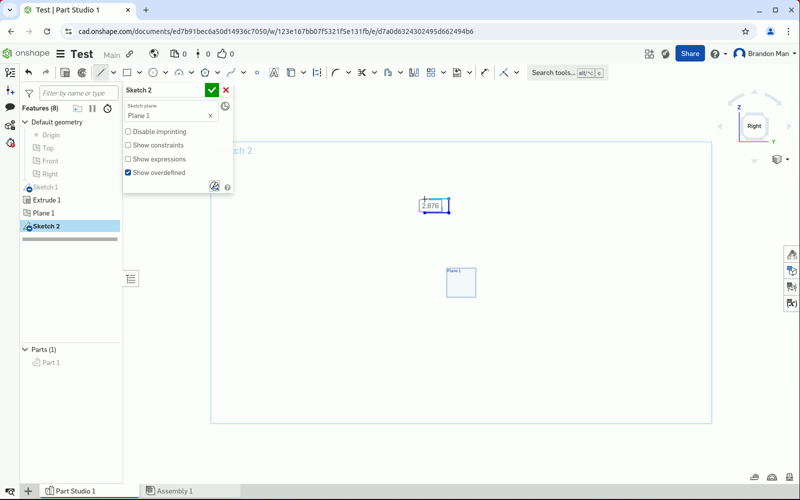
key_up(shift)
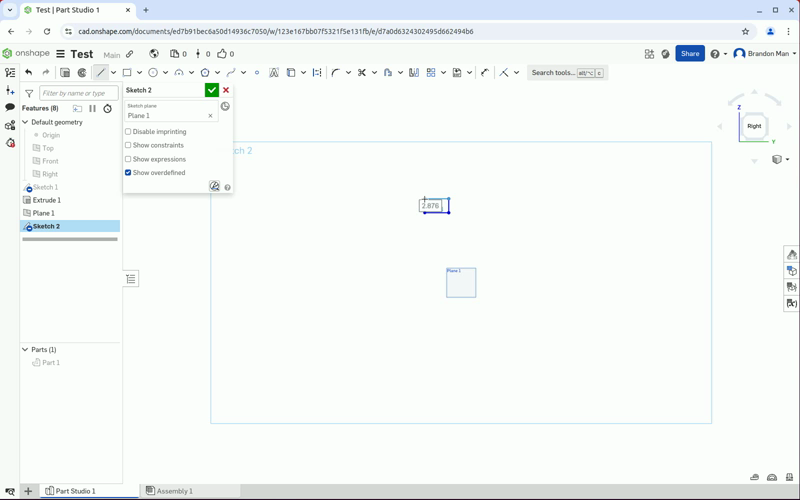
mouse_move(454, 198)
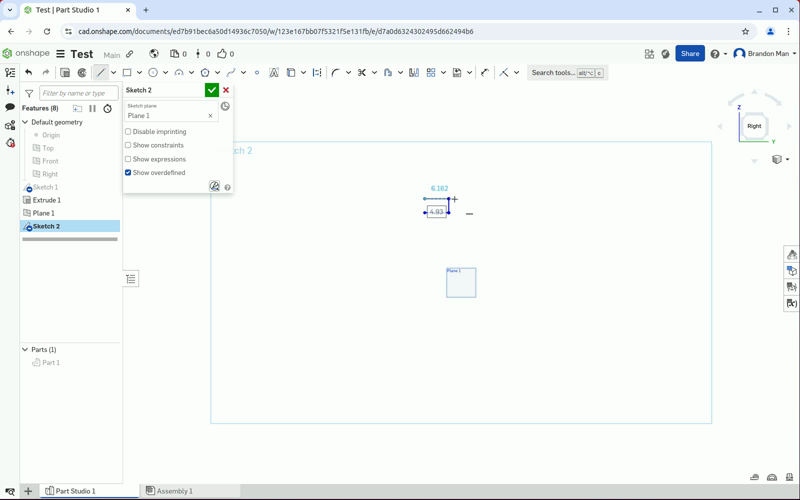
key_down(shift)
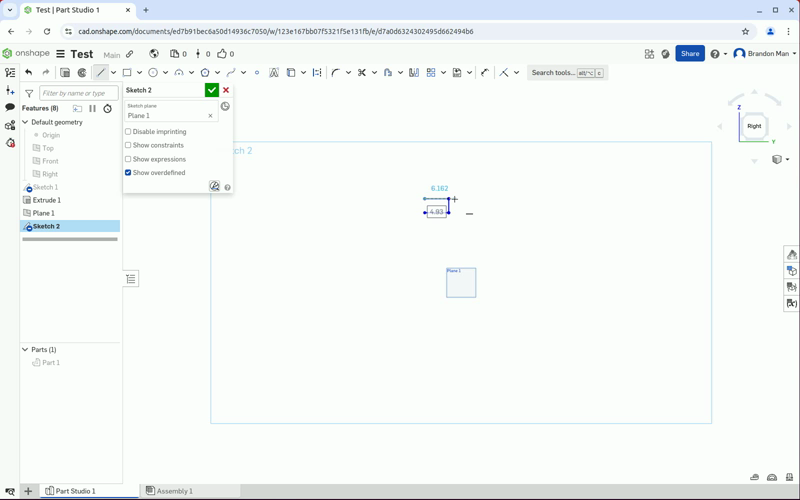
mouse_move(424, 212)
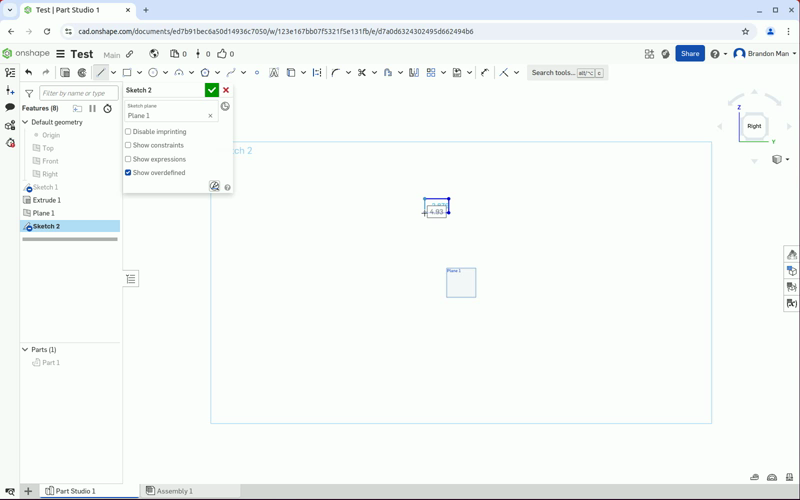
key_up(shift)
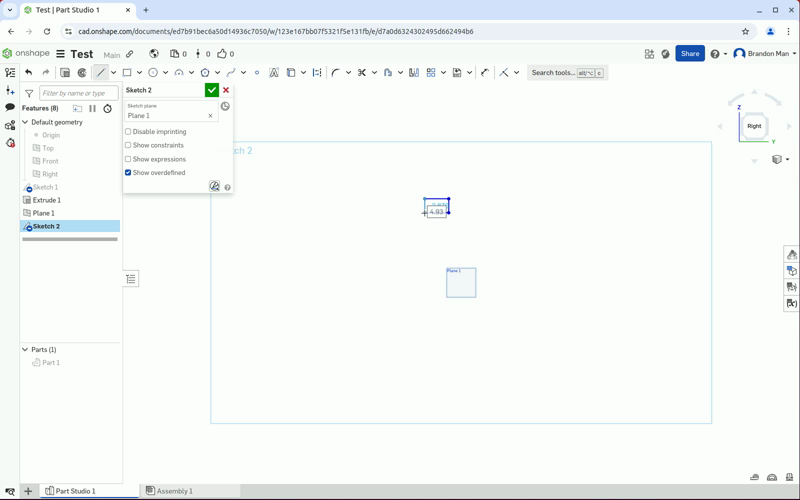
click(424, 212)
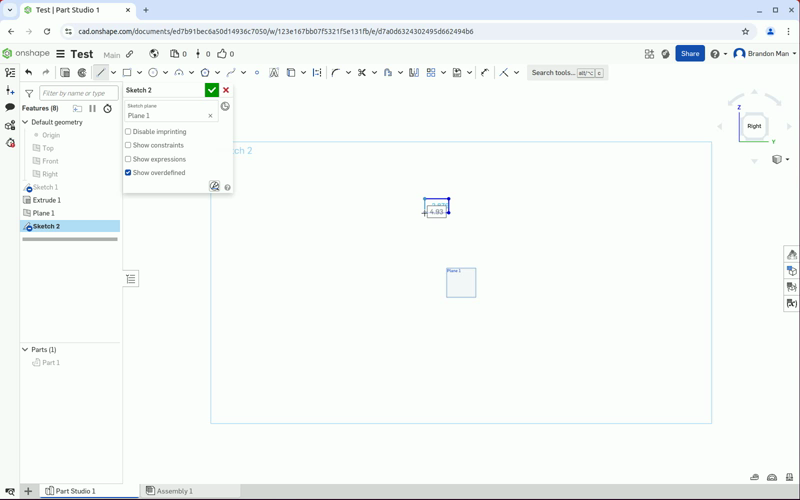
key(esc)
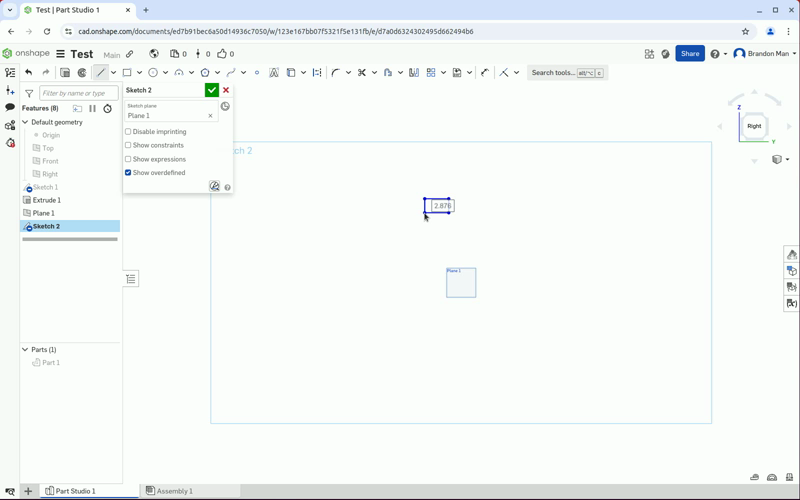
mouse_move(435, 199)
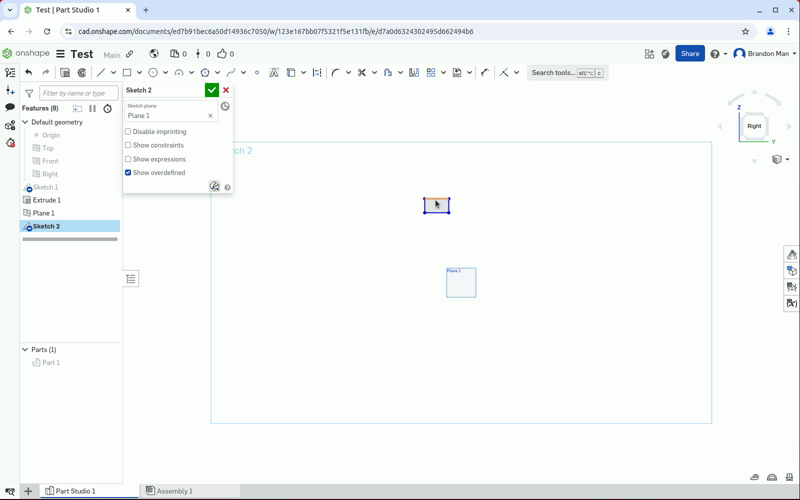
scroll(6)
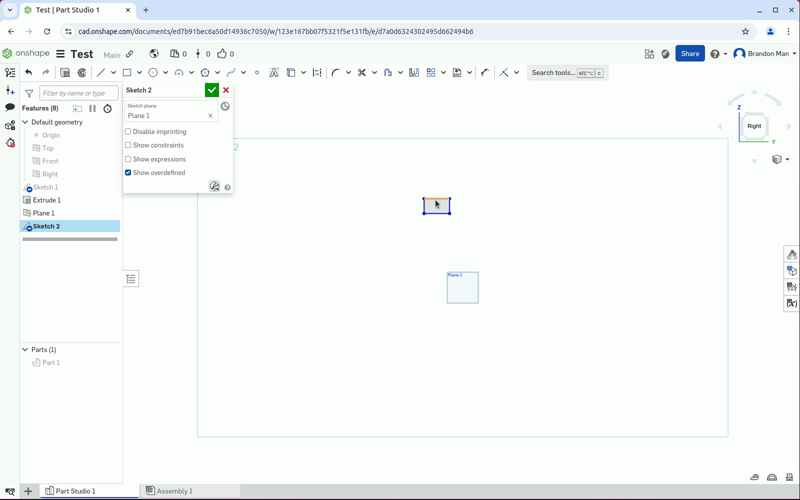
scroll(6)
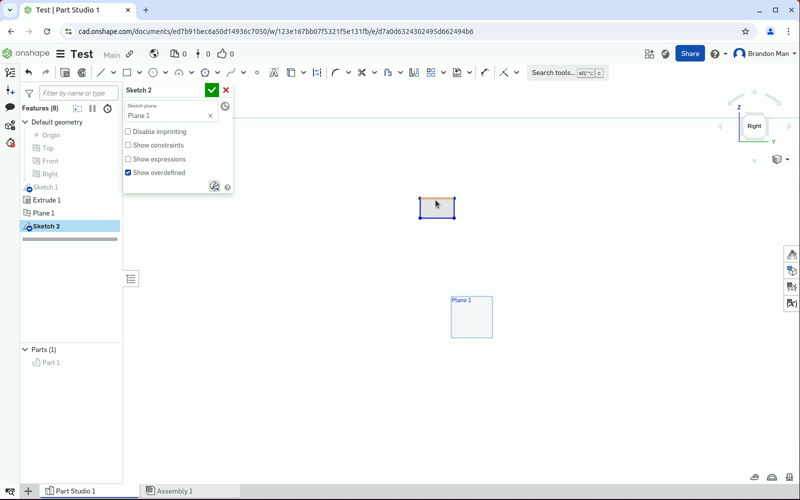
scroll(6)
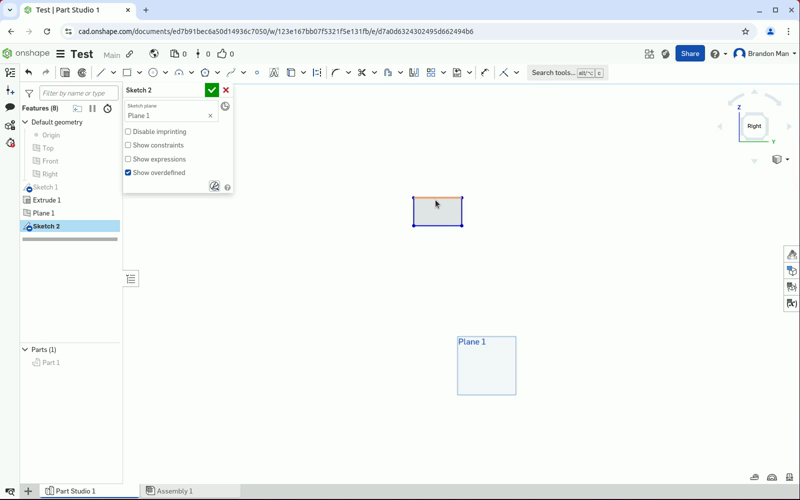
scroll(6)
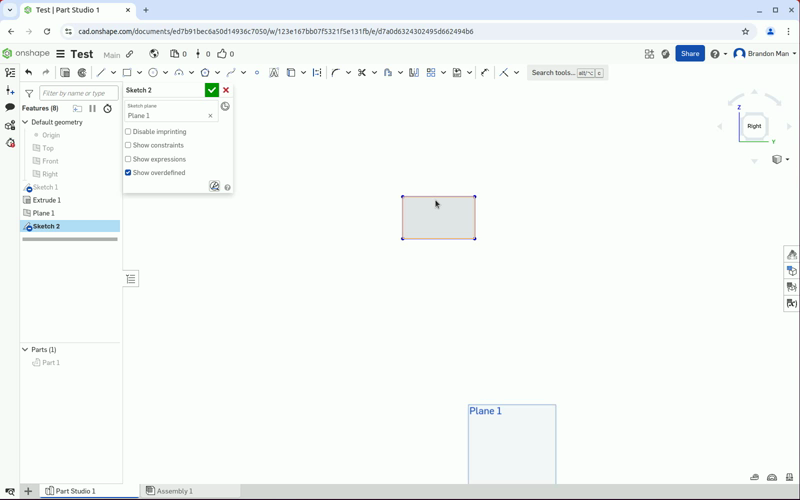
scroll(6)
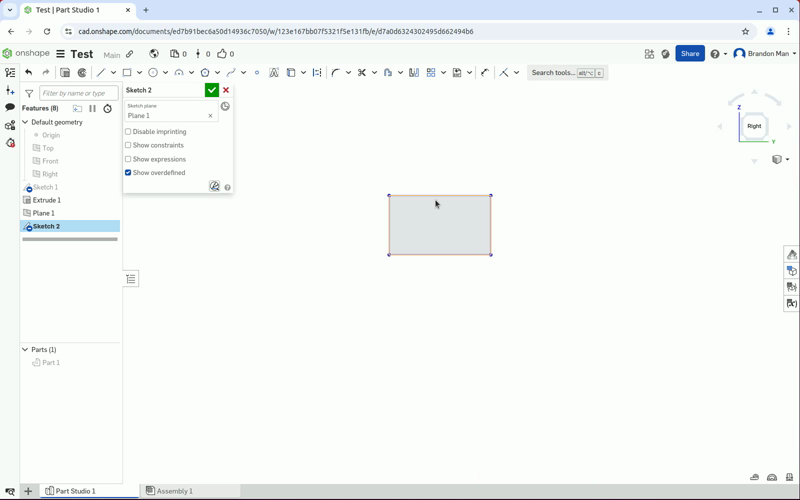
scroll(6)
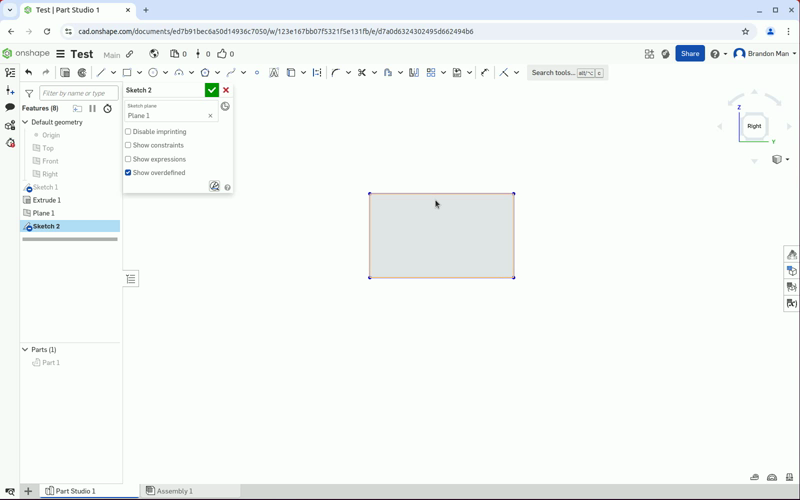
scroll(6)
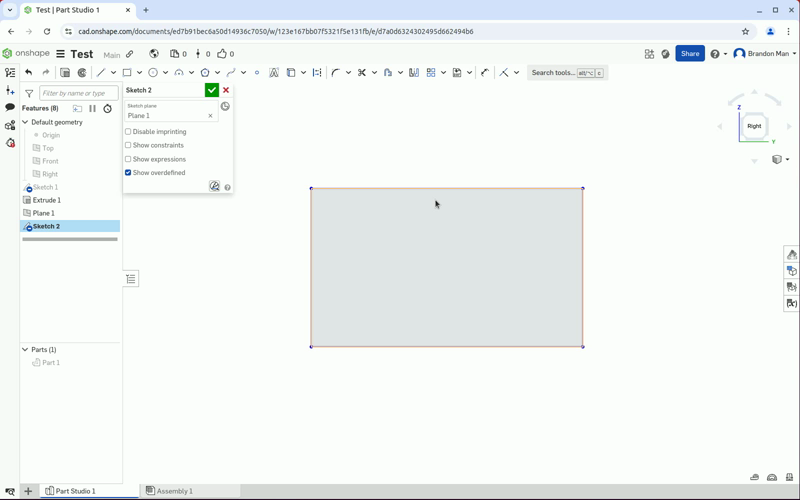
click(435, 199)
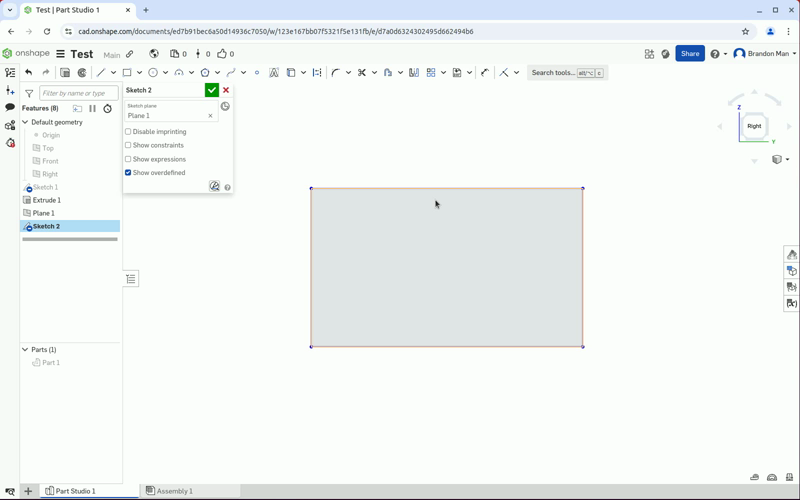
scroll(-6)
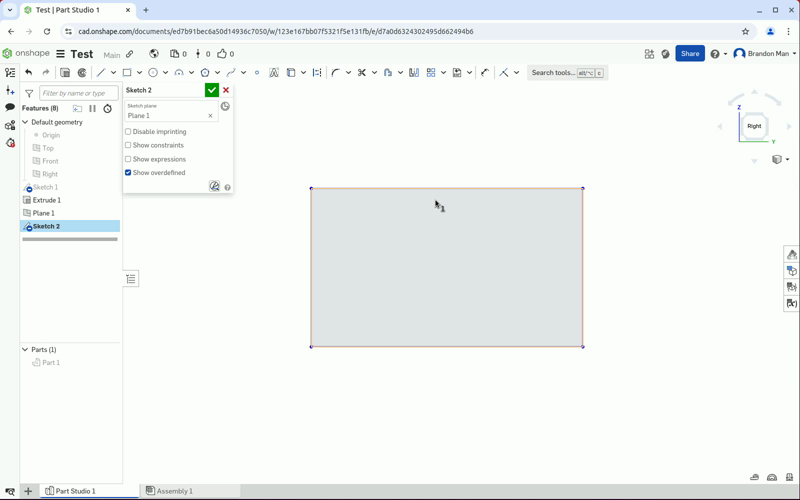
scroll(-6)
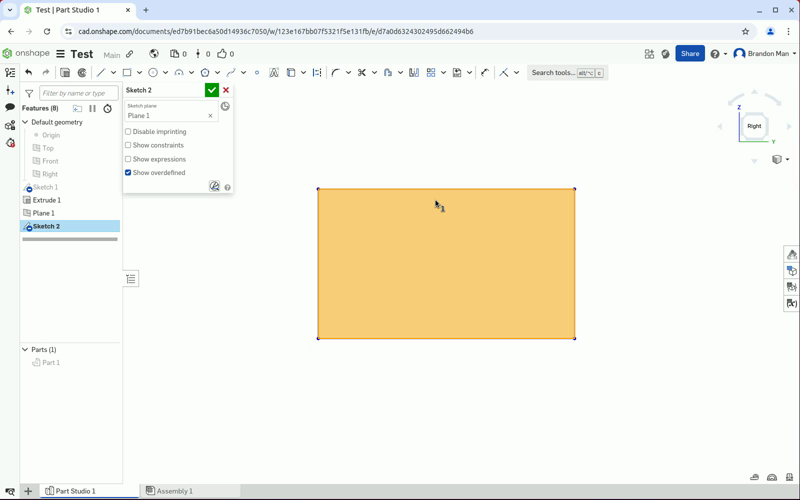
scroll(-6)
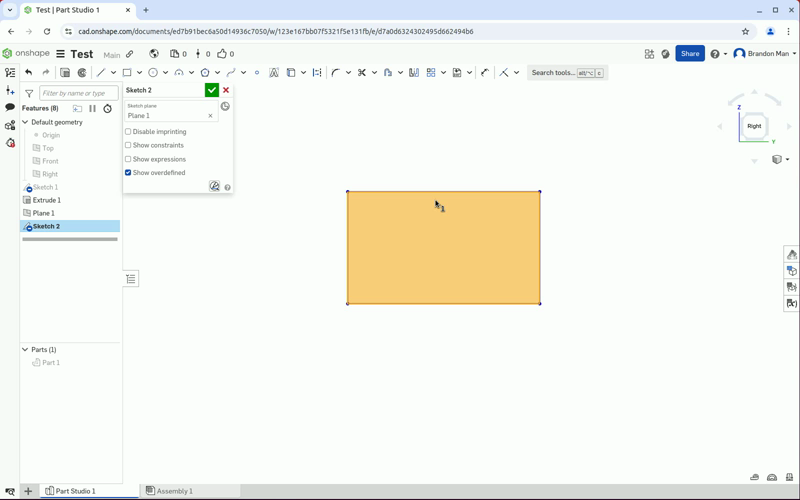
scroll(-6)
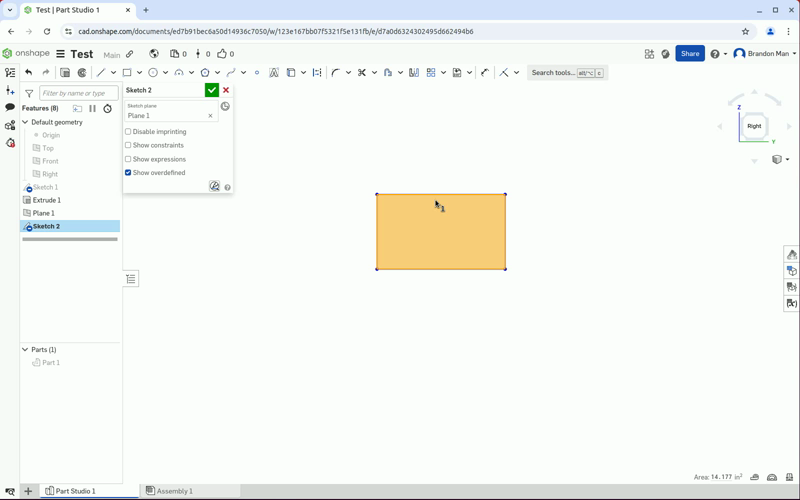
scroll(-6)
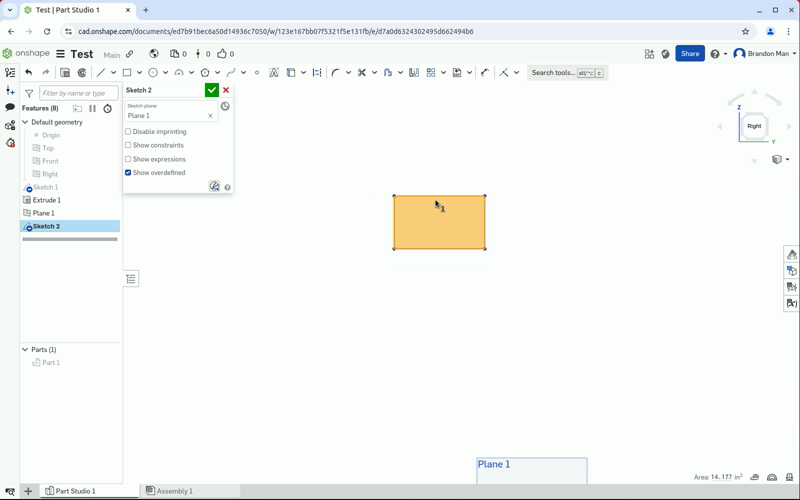
scroll(-6)
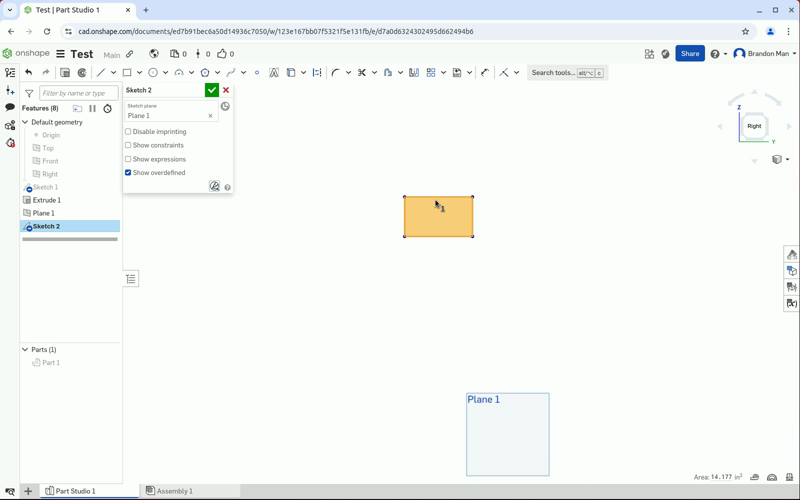
scroll(-6)
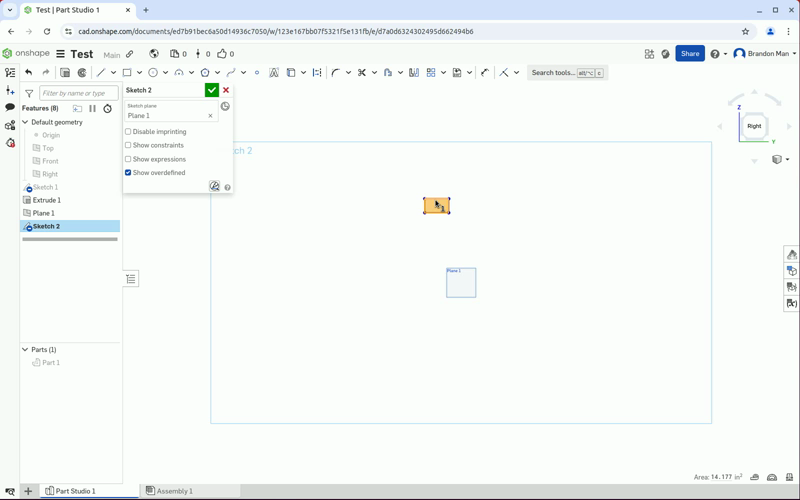
mouse_move(73, 352)
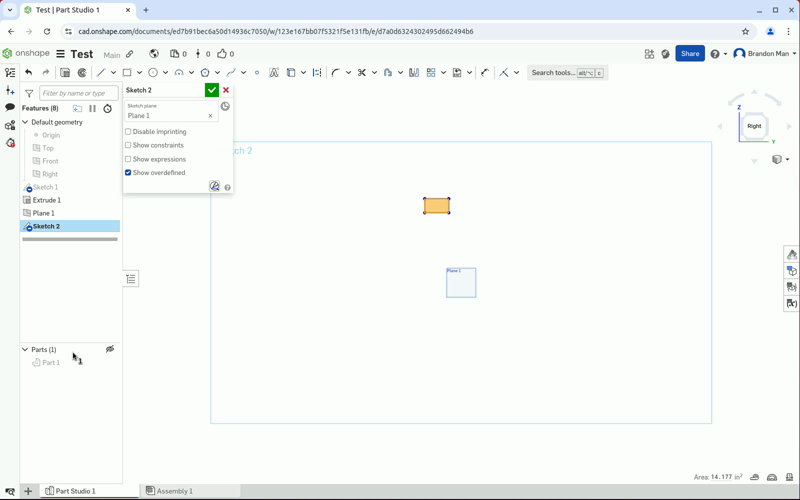
key(shift+y)
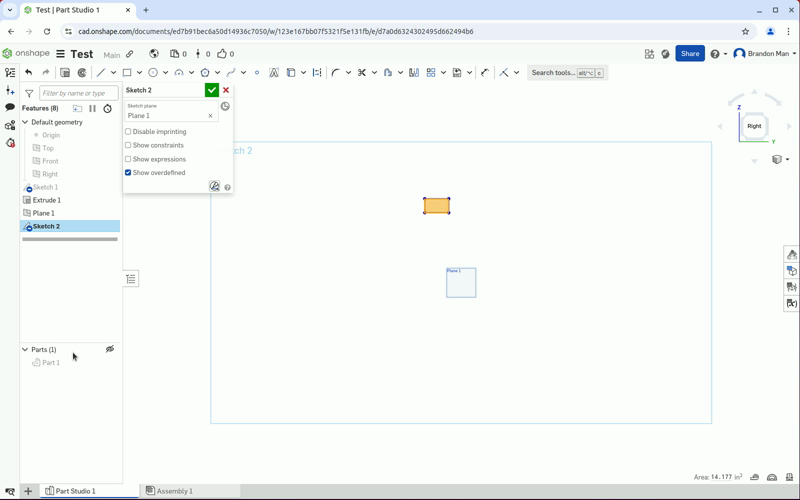
key(shift+e)
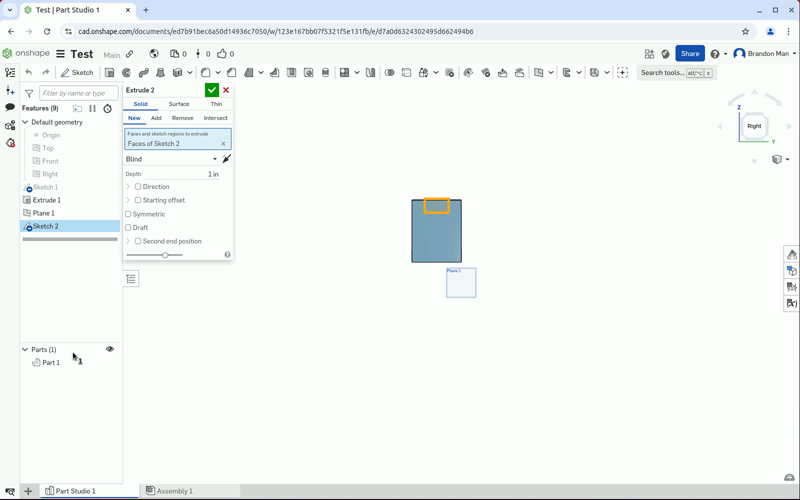
mouse_move(143, 106)
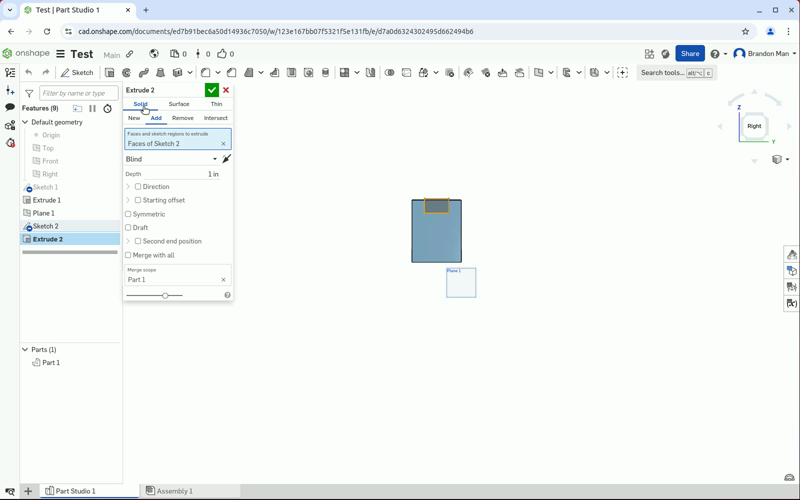
click(143, 106)
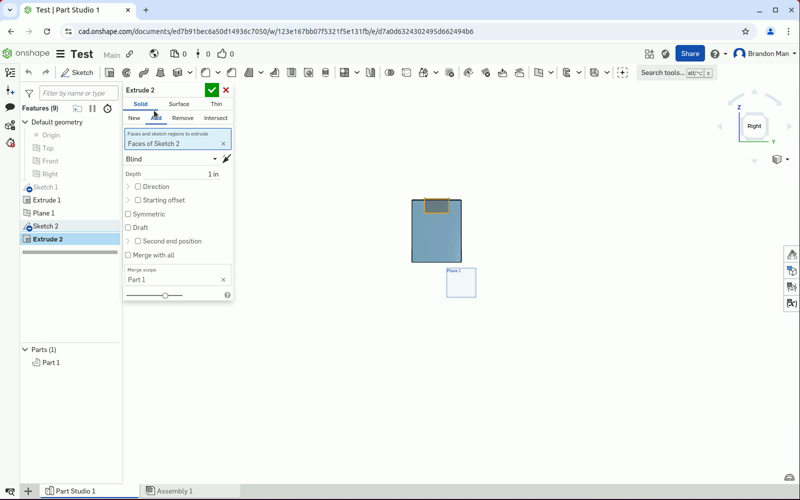
mouse_move(186, 120)
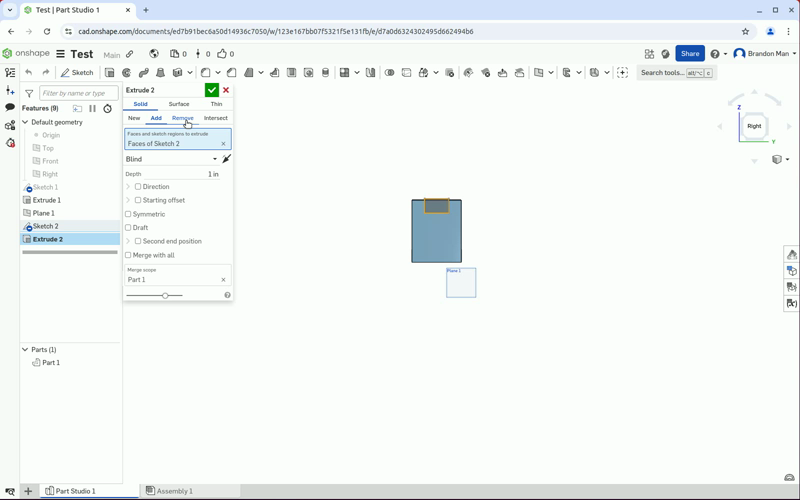
click(186, 120)
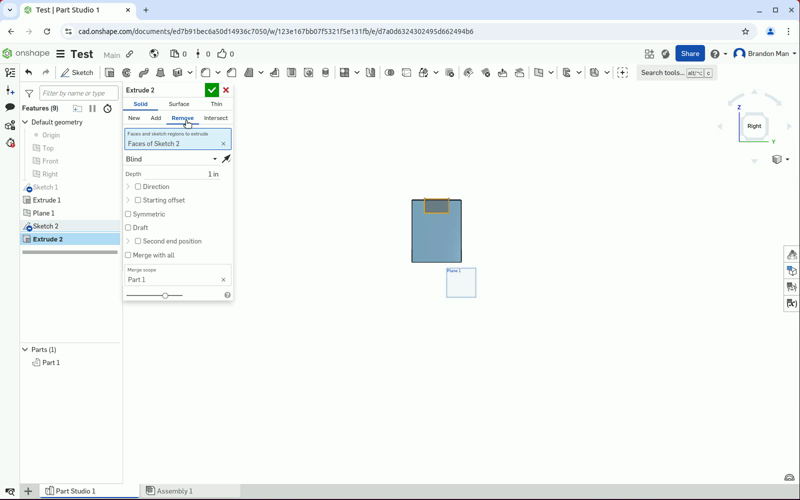
key(tab, 4)
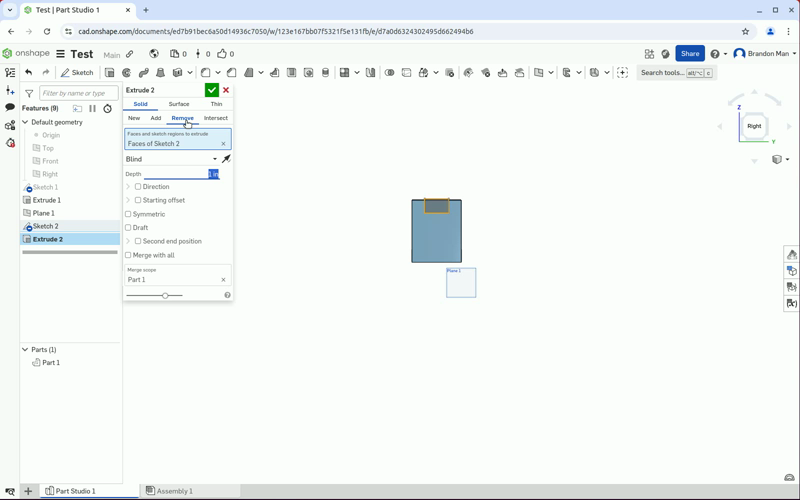
text(10.11)
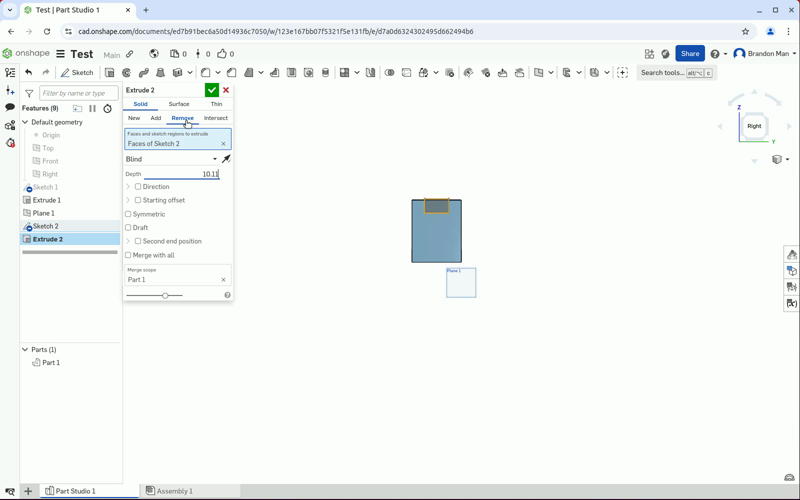
key(tab, 6)
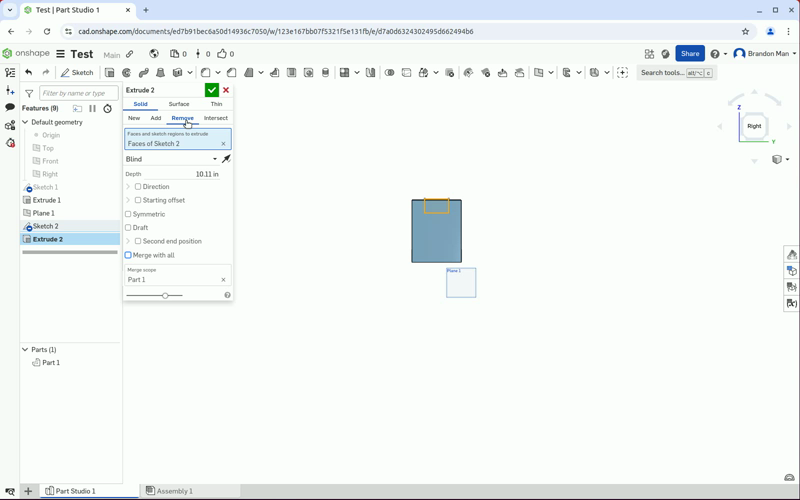
key(space)
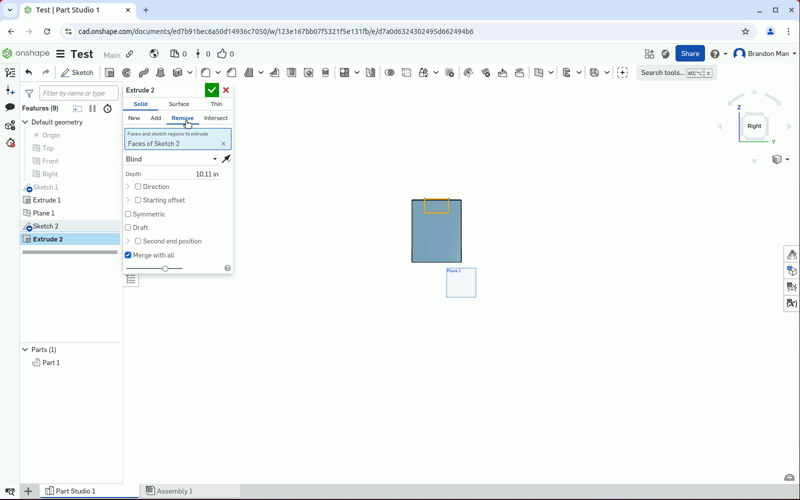
key(enter)
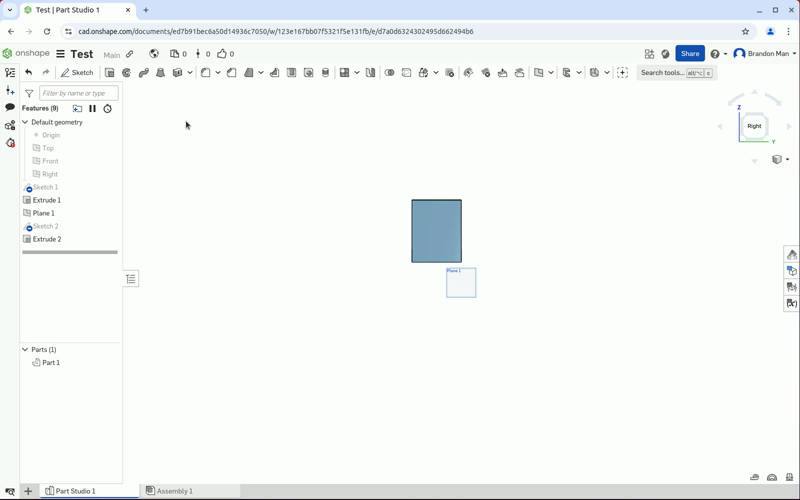
key(shift+h)
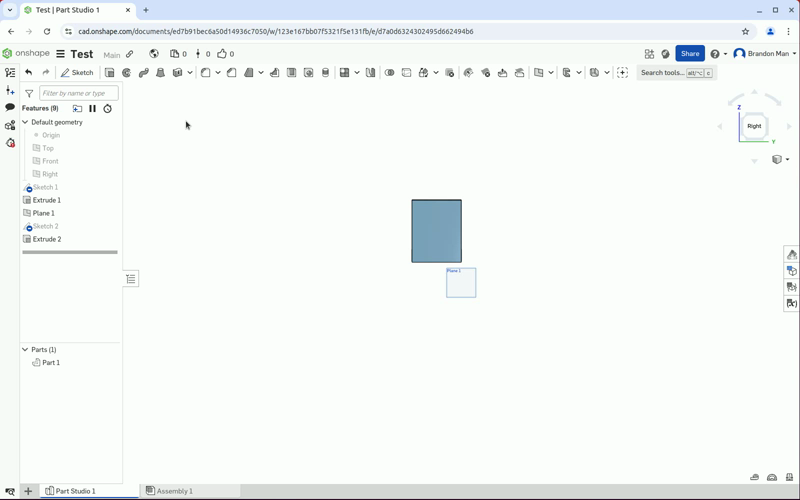
key(shift+h)
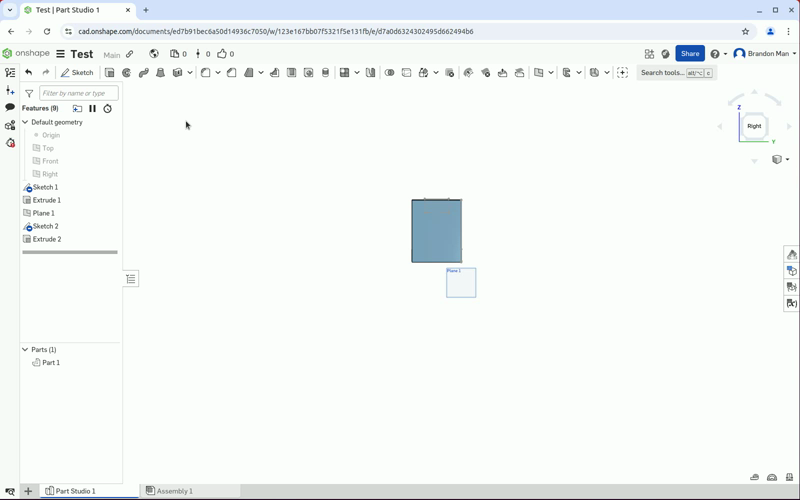
key(shift+7)
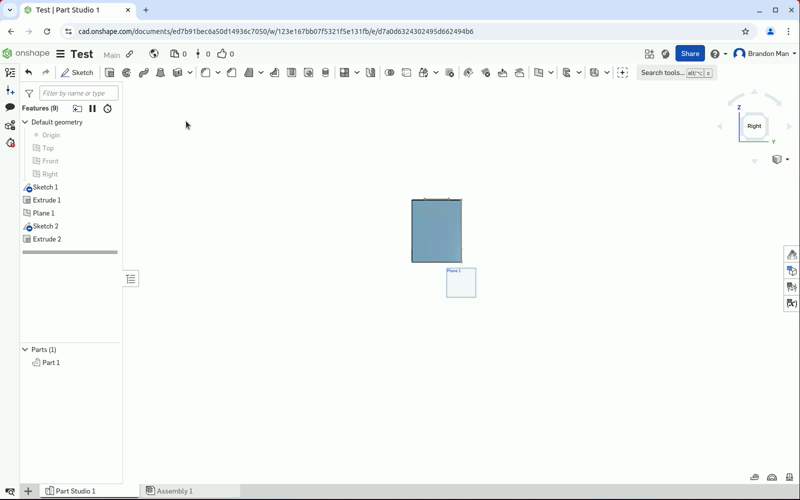
key(right, 2)
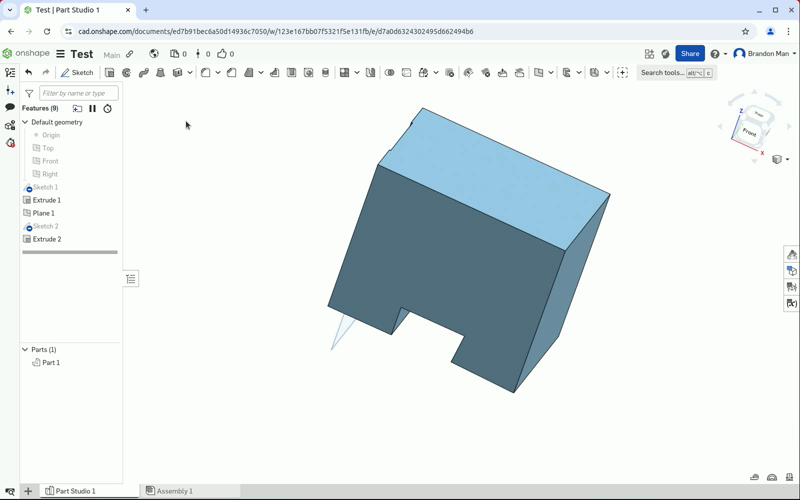
key(down, 2)
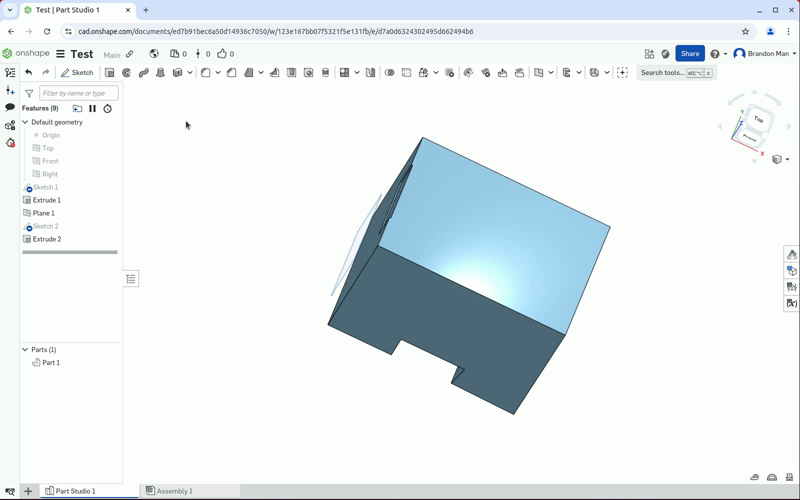
key(up, 2)
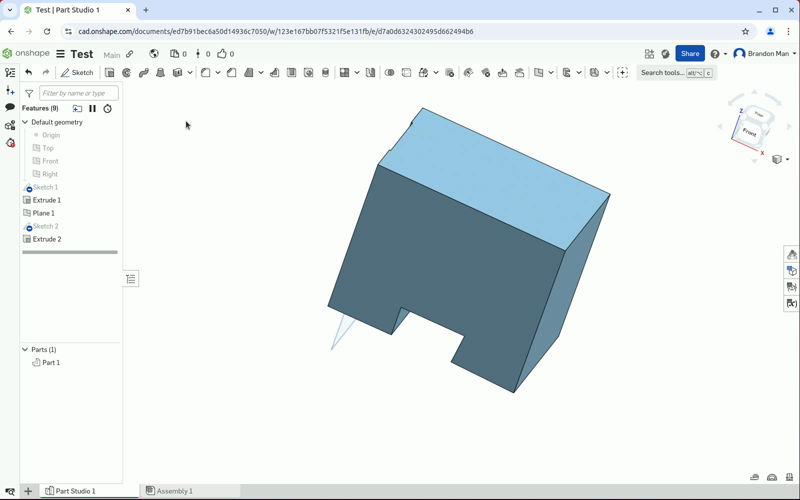
key(left, 2)
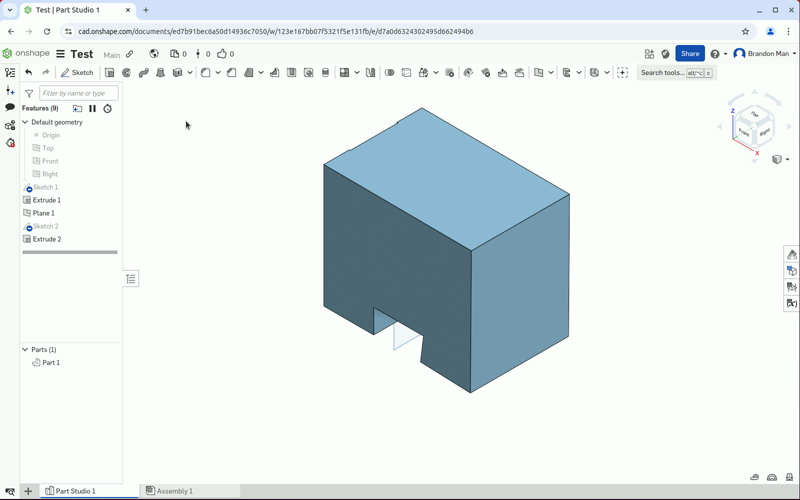
mouse_move(73, 189)
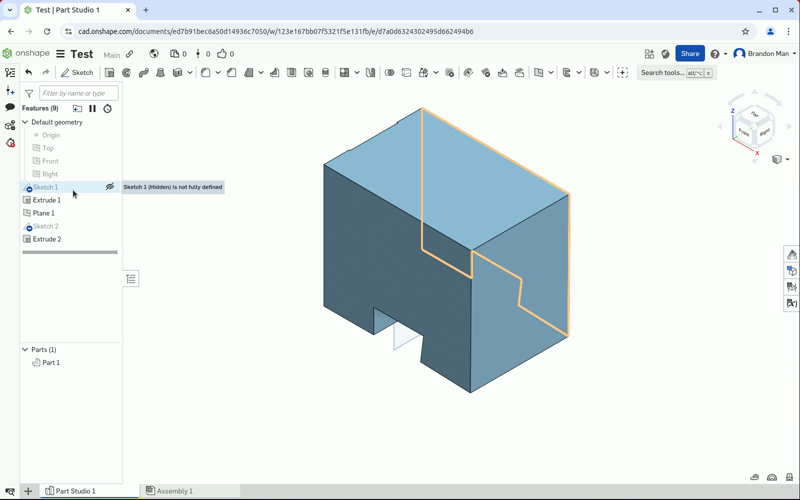
click(73, 189)